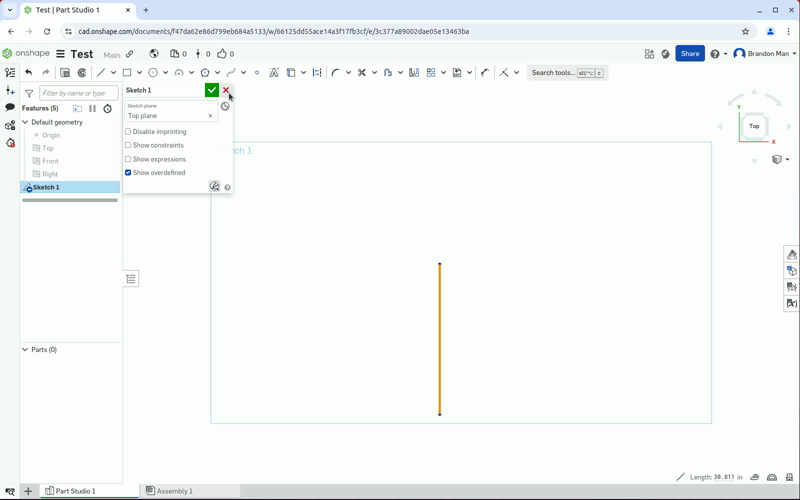
key(shift+h)
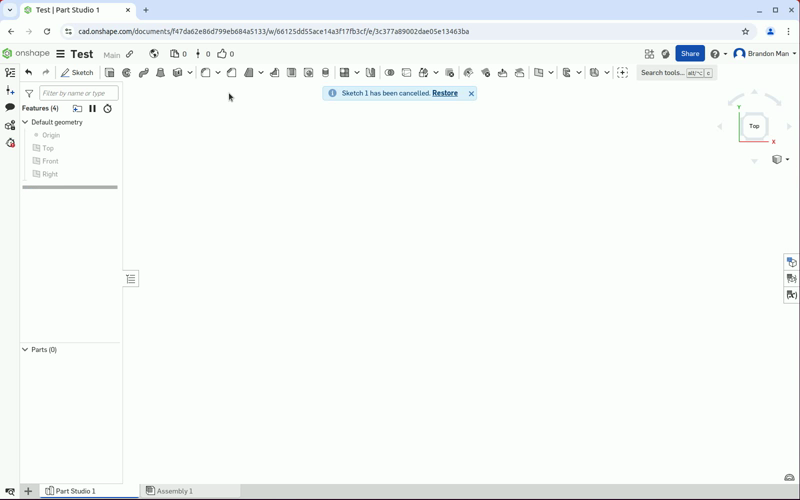
mouse_move(73, 352)
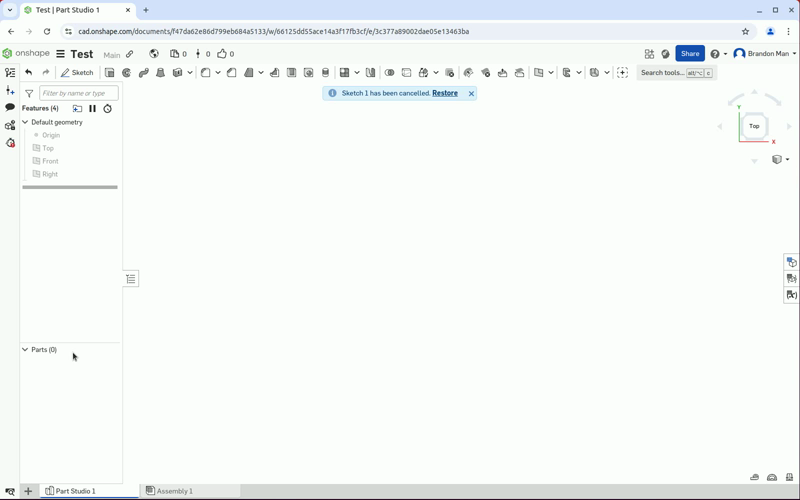
key(y)
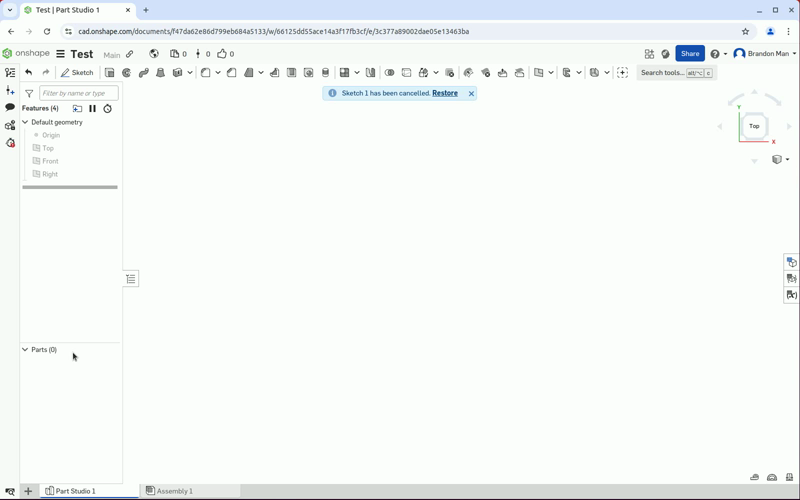
key(shift+p)
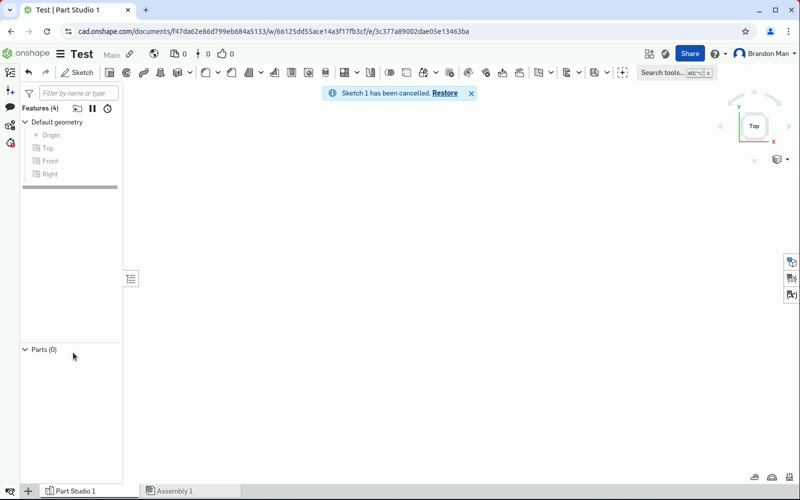
key(space)
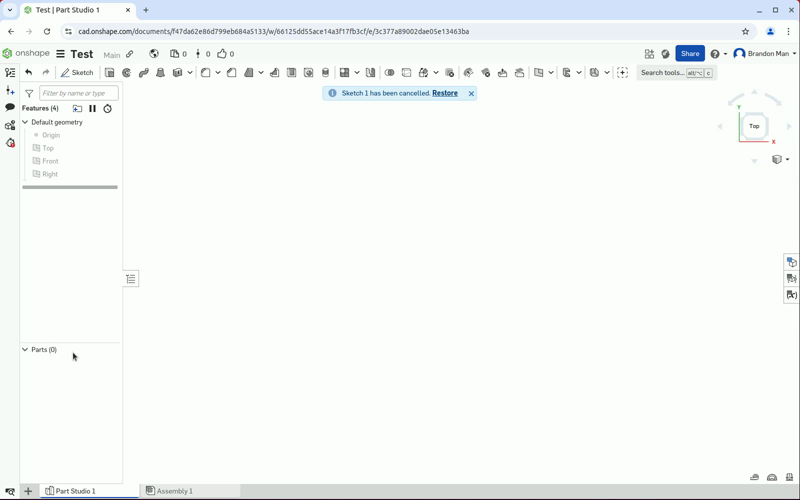
key_down(shift)
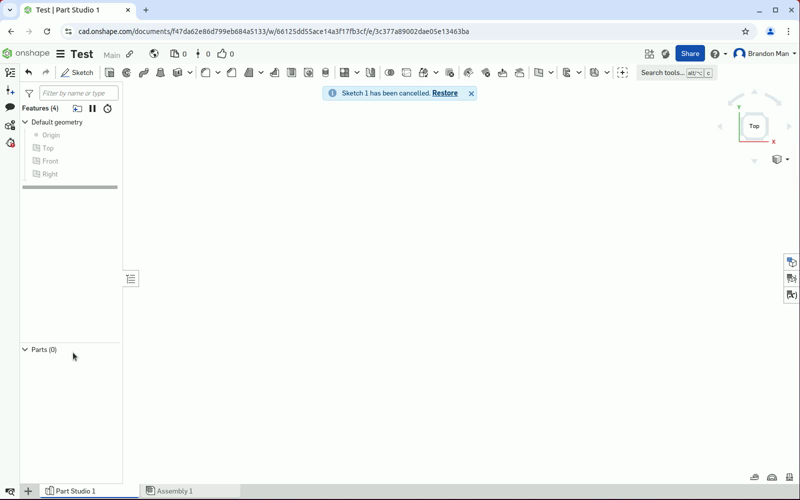
key(up)
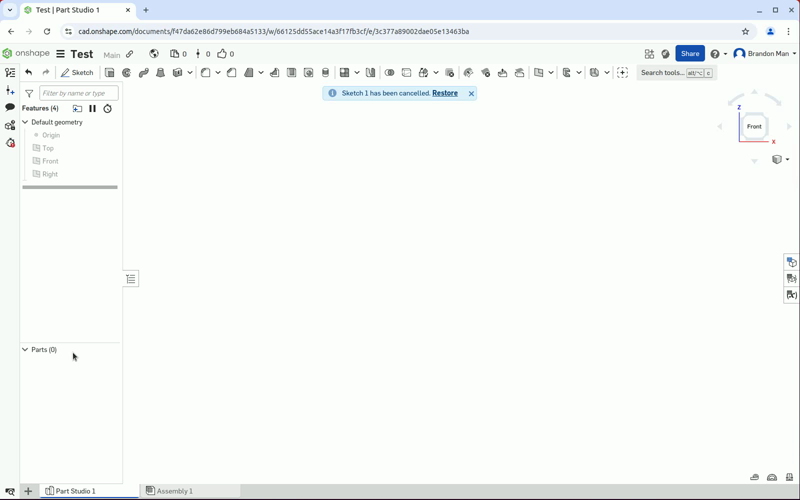
key_up(shift)
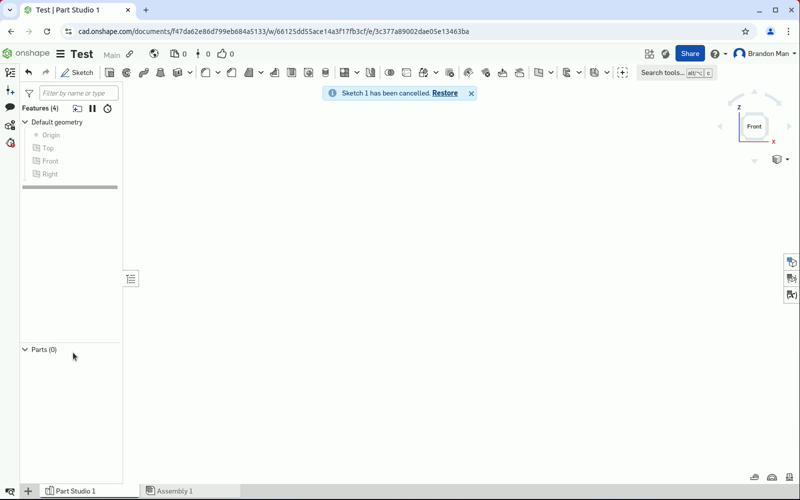
mouse_move(73, 352)
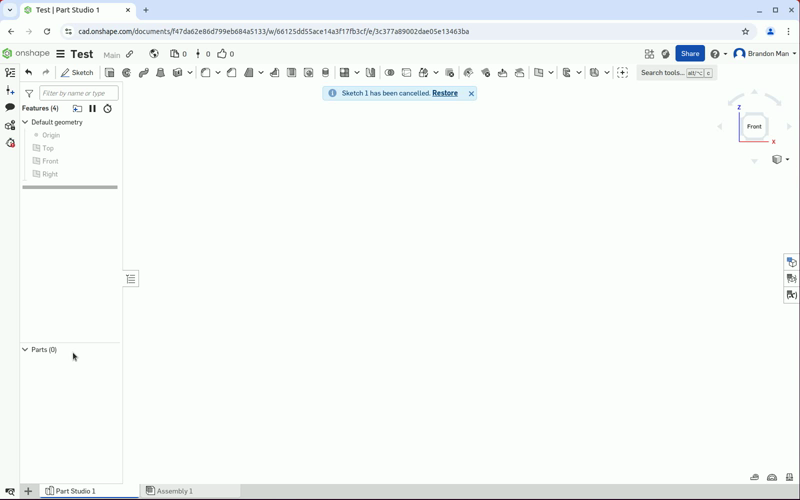
key(shift+y)
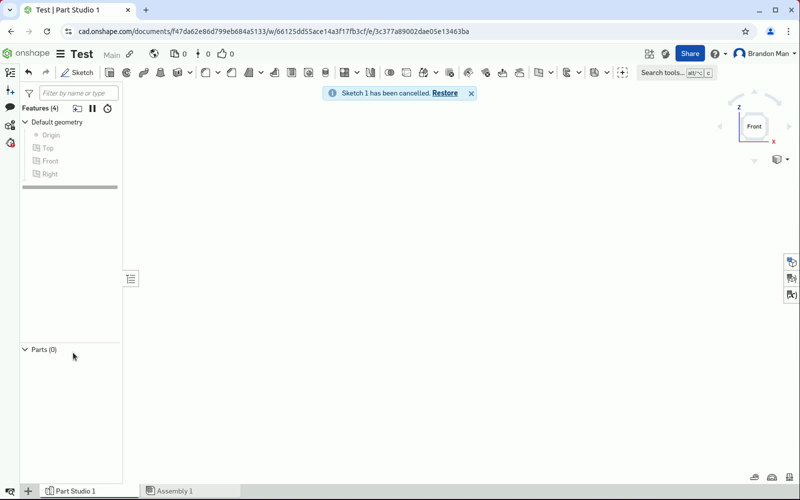
key(shift+s)
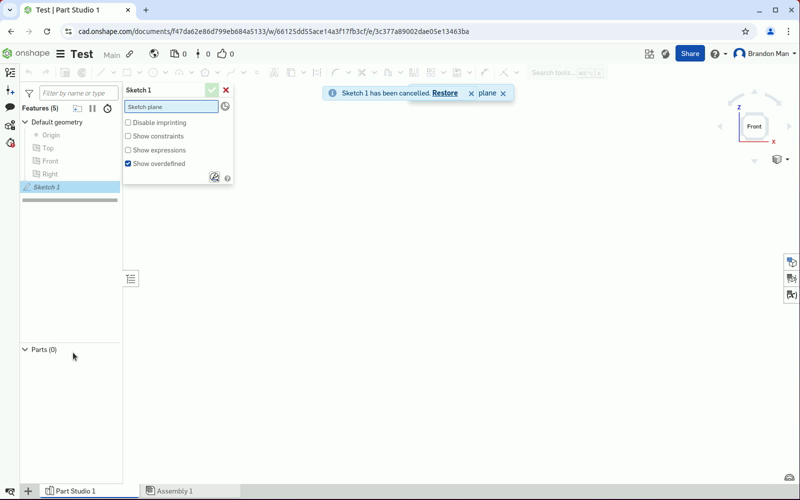
mouse_move(73, 163)
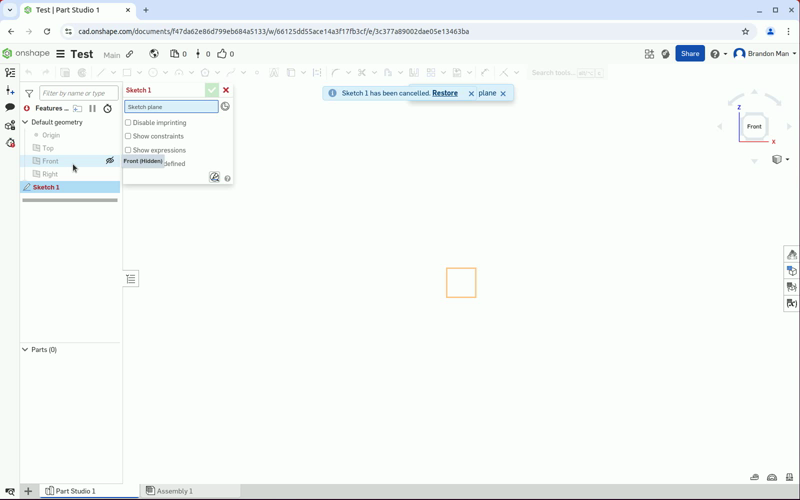
click(73, 163)
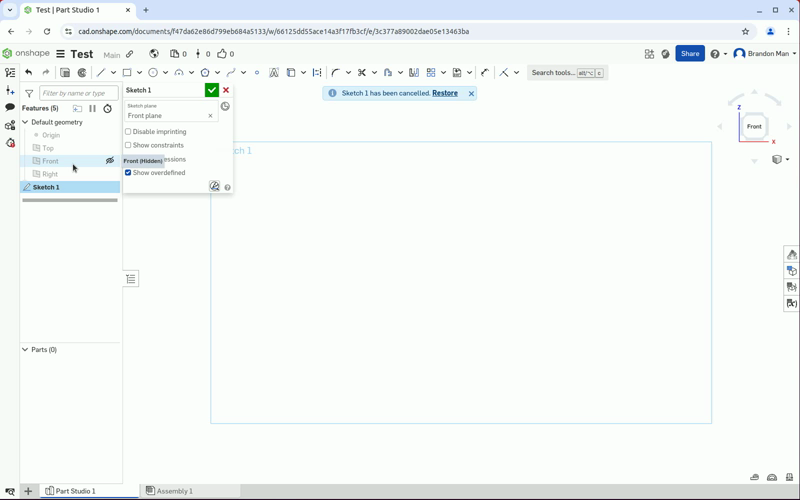
mouse_move(73, 352)
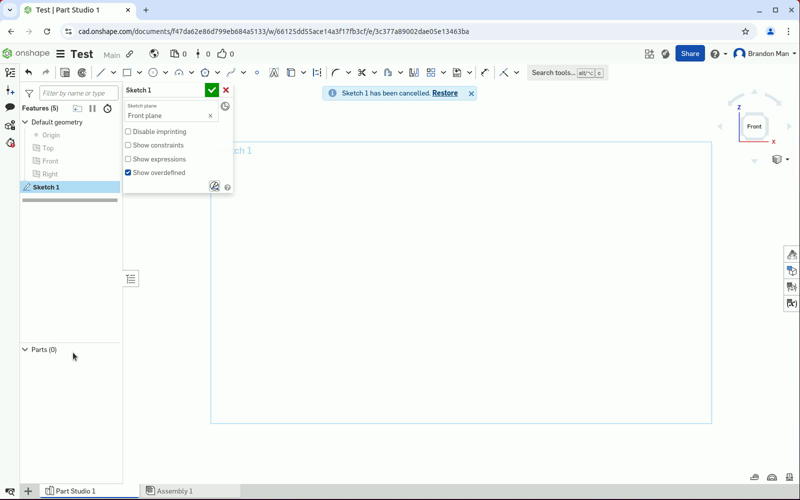
key(y)
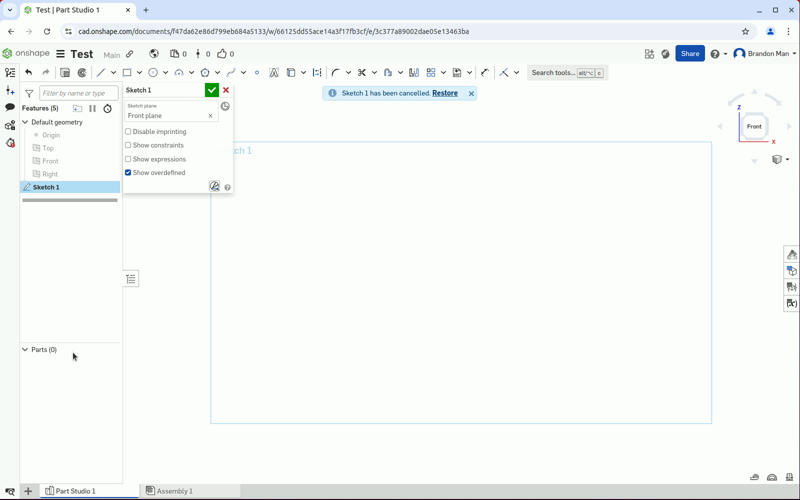
key(l)
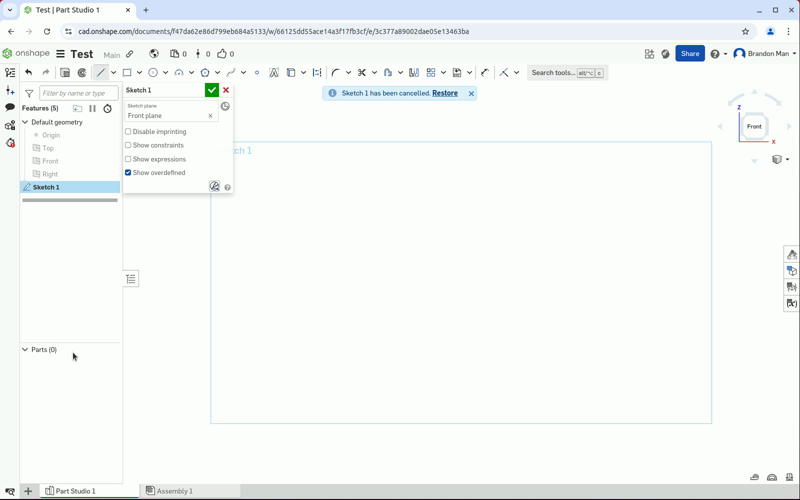
key_down(shift)
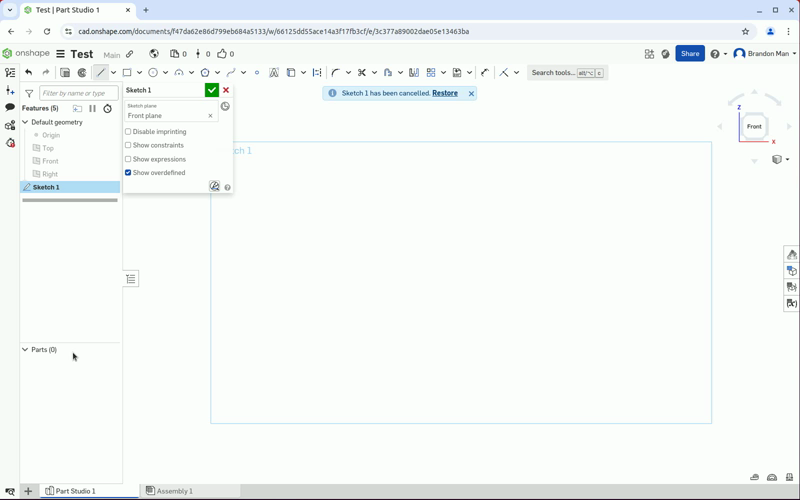
mouse_move(476, 230)
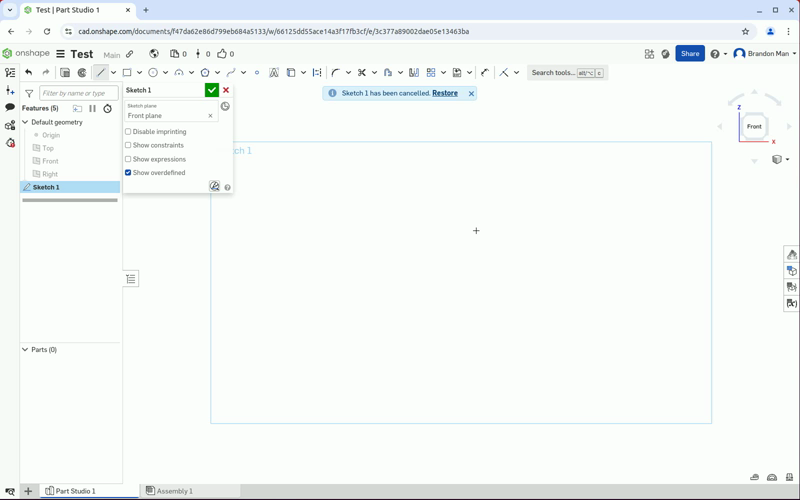
click(476, 230)
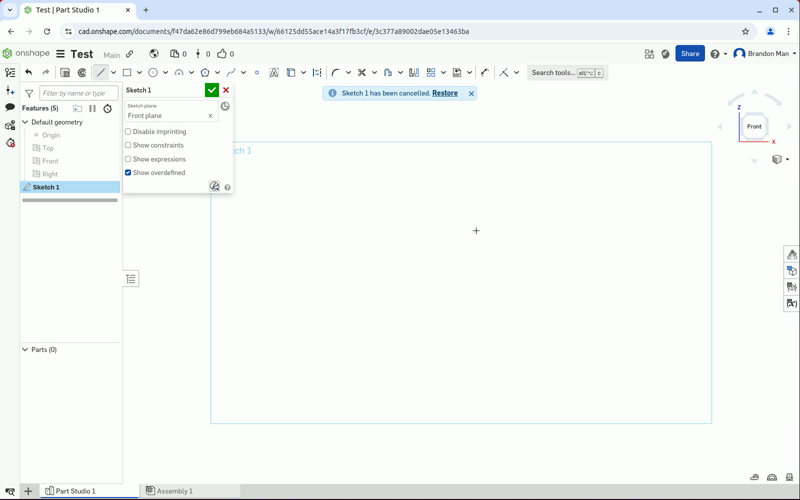
key_up(shift)
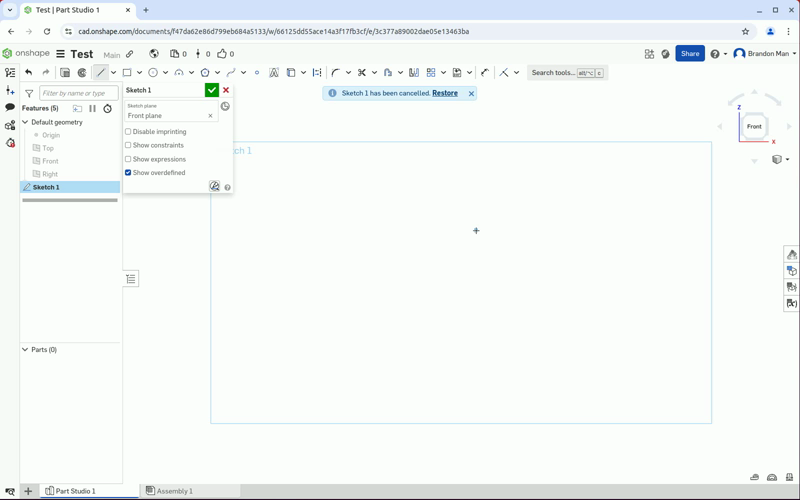
key_down(shift)
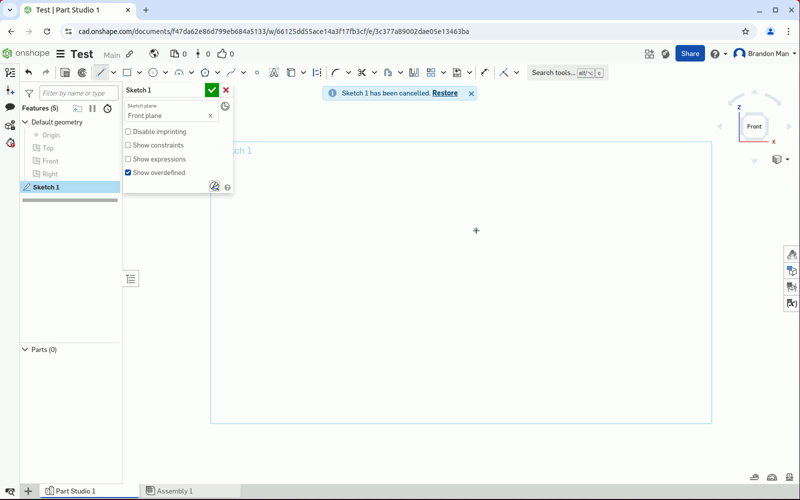
mouse_move(565, 230)
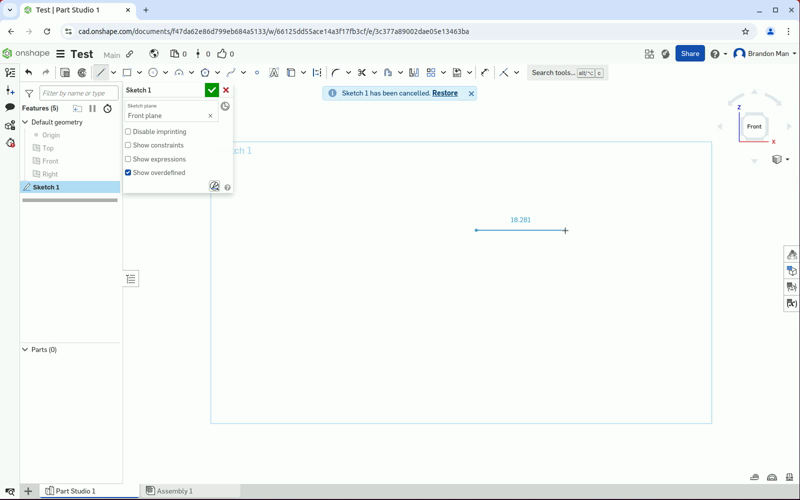
click(565, 230)
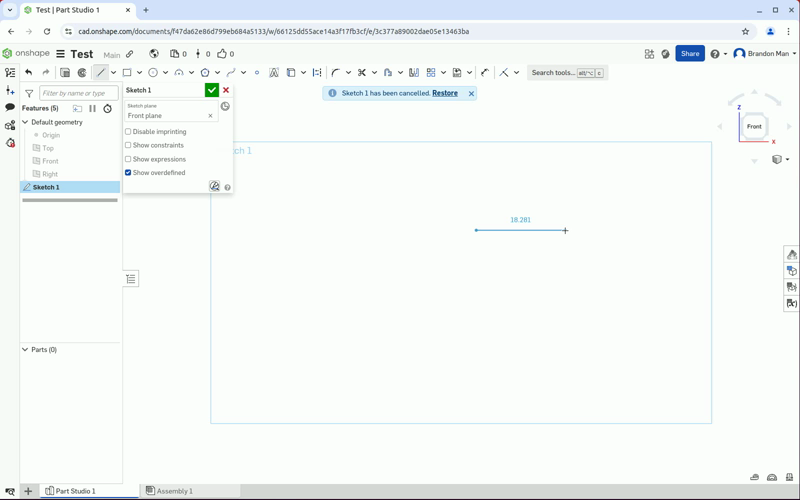
key_up(shift)
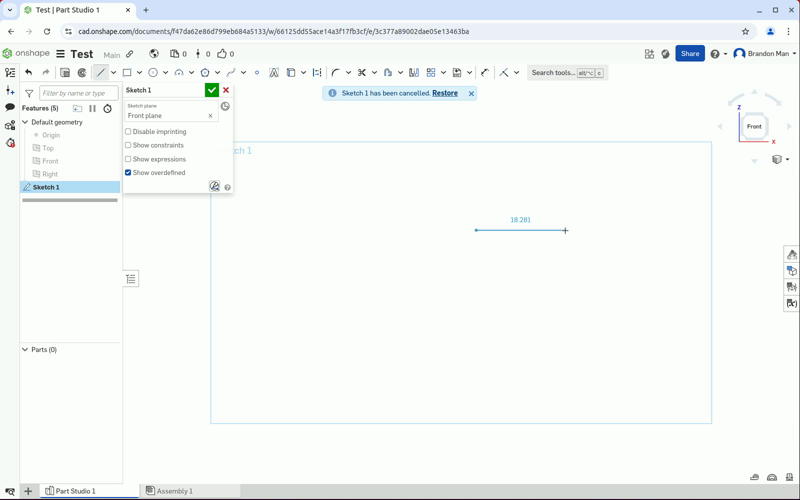
key_down(shift)
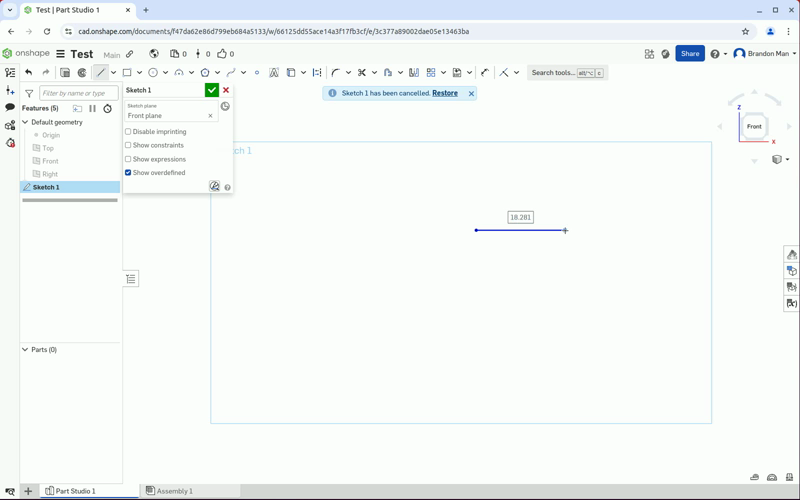
mouse_move(589, 230)
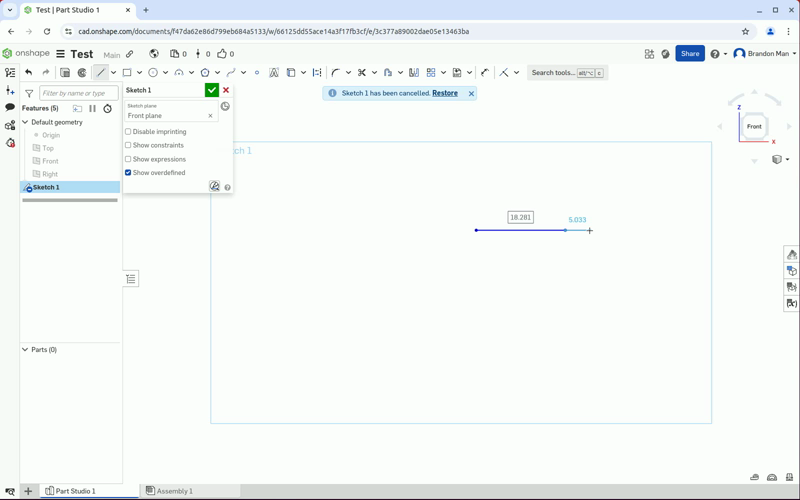
mouse_move(573, 177)
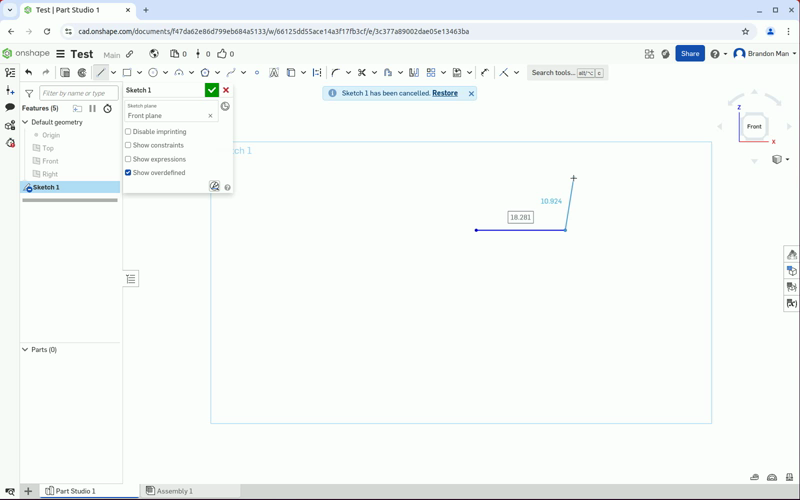
click(573, 177)
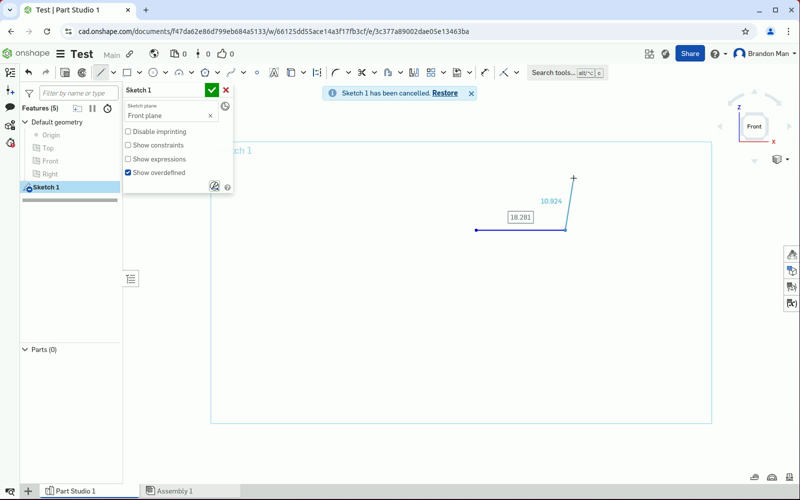
key_up(shift)
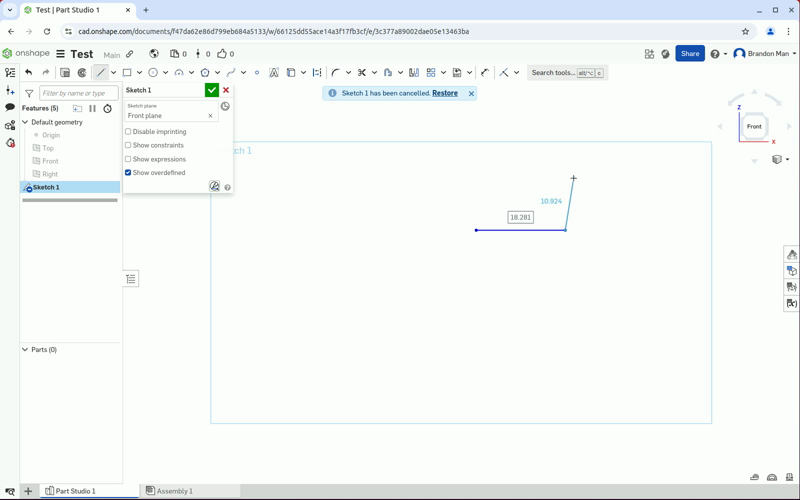
key_down(shift)
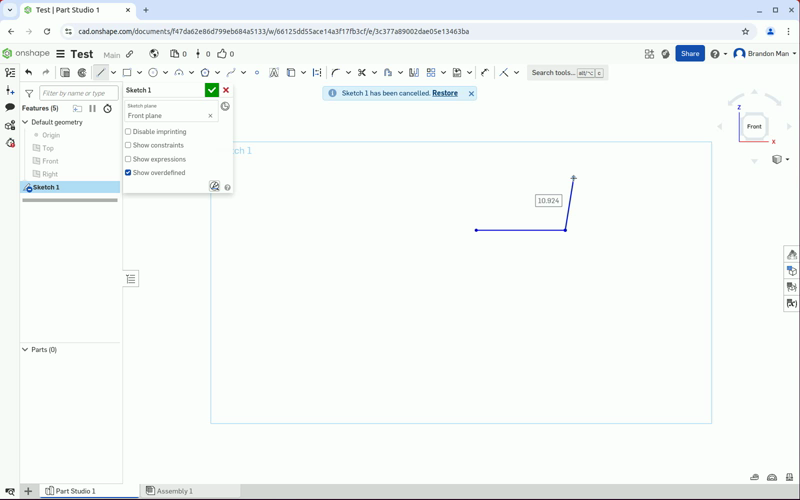
mouse_move(476, 230)
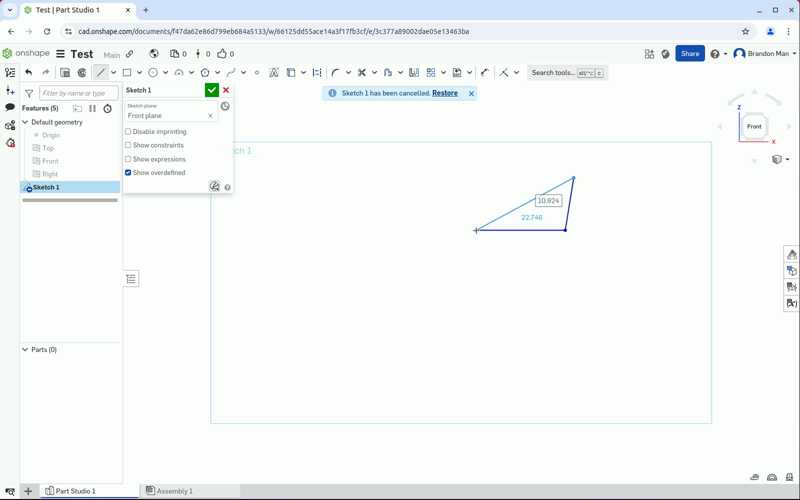
key_up(shift)
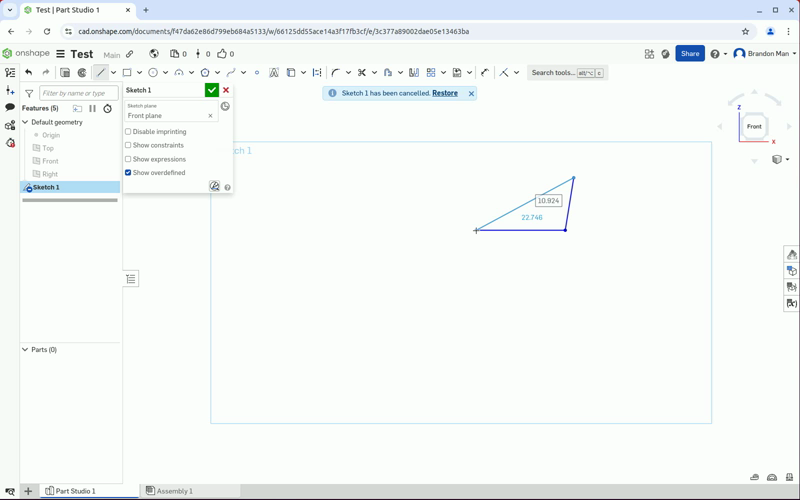
click(476, 230)
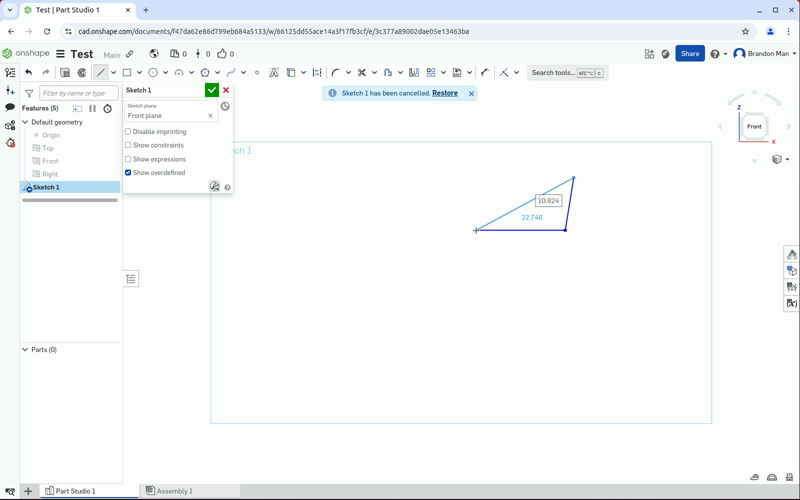
key(esc)
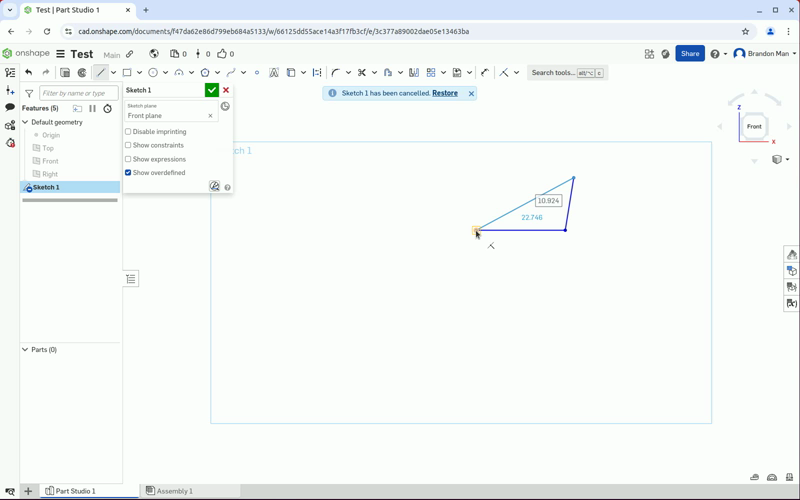
mouse_move(541, 210)
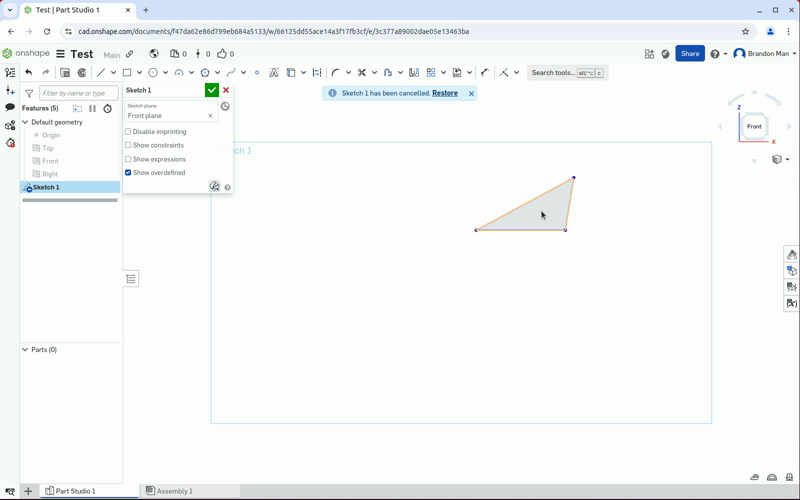
click(541, 210)
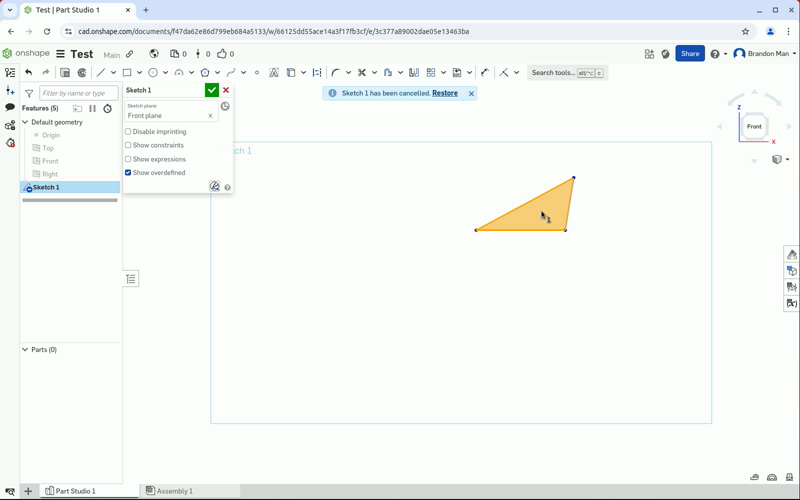
mouse_move(73, 352)
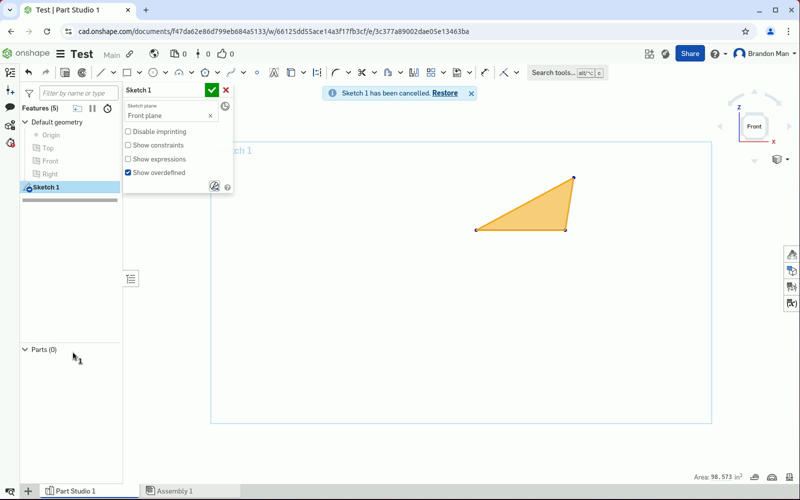
key(shift+y)
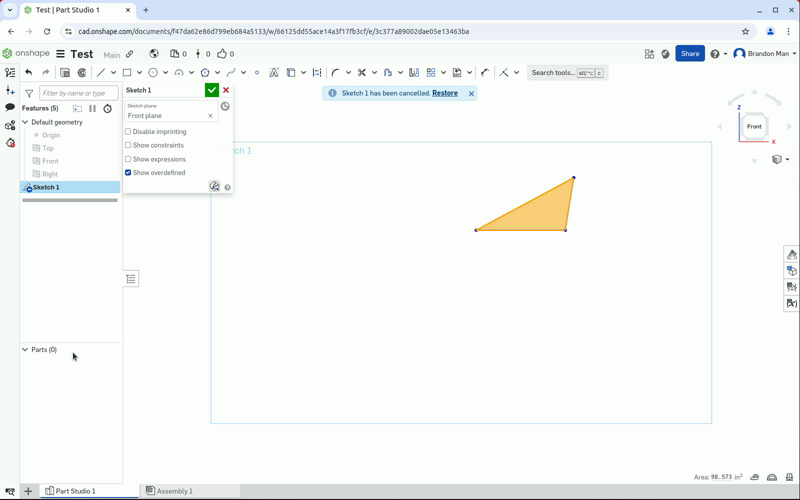
key(shift+e)
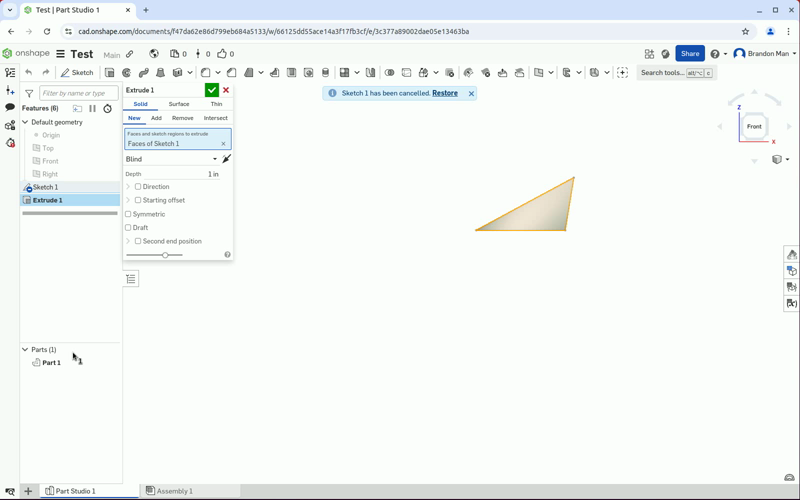
mouse_move(143, 106)
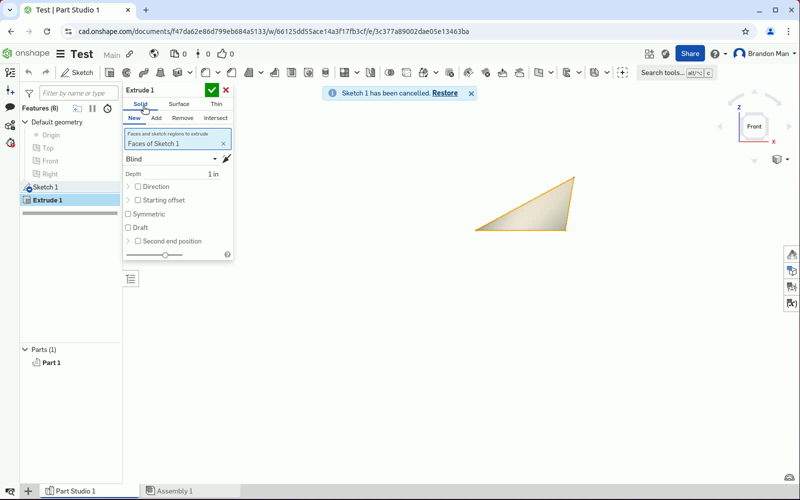
click(143, 106)
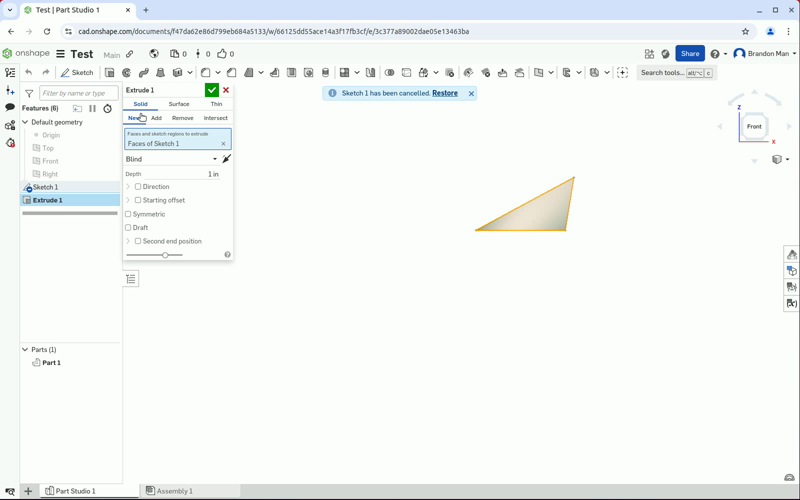
mouse_move(137, 120)
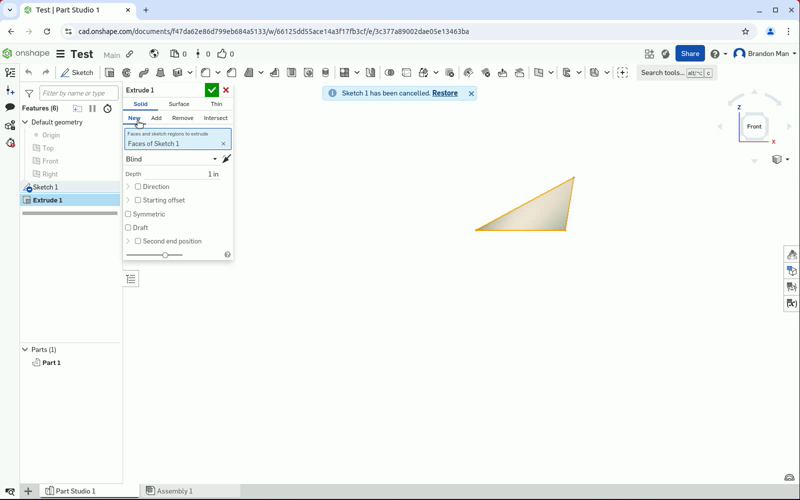
click(137, 120)
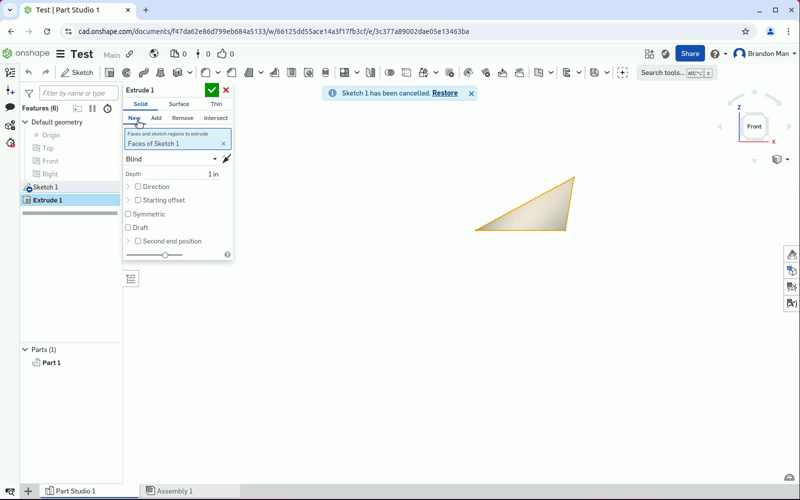
key(tab, 4)
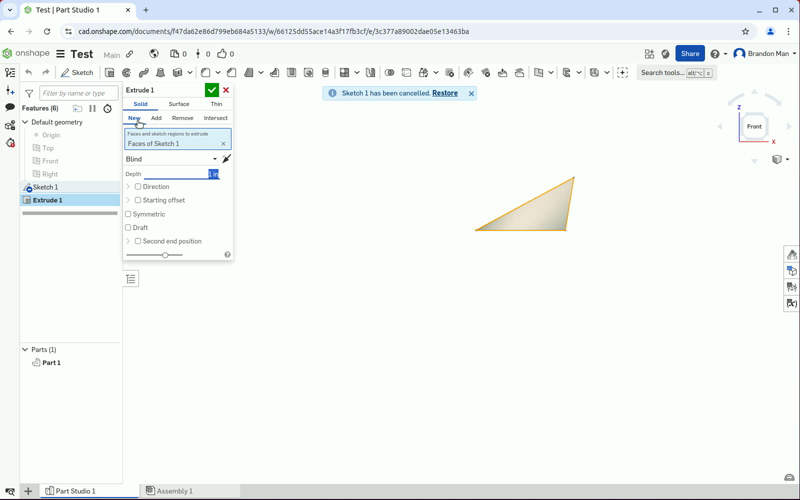
text(6.981)
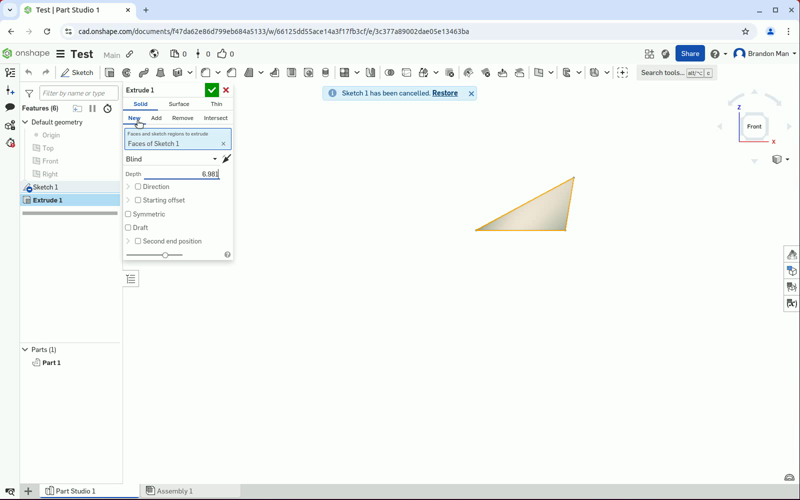
key(enter)
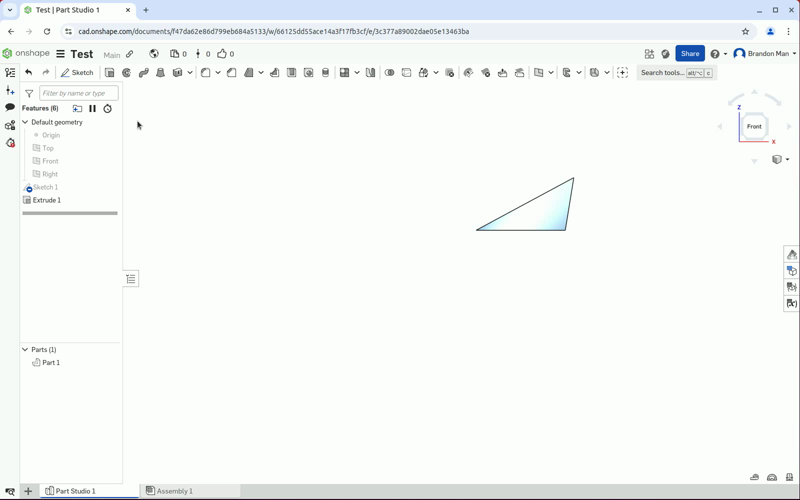
key(shift+h)
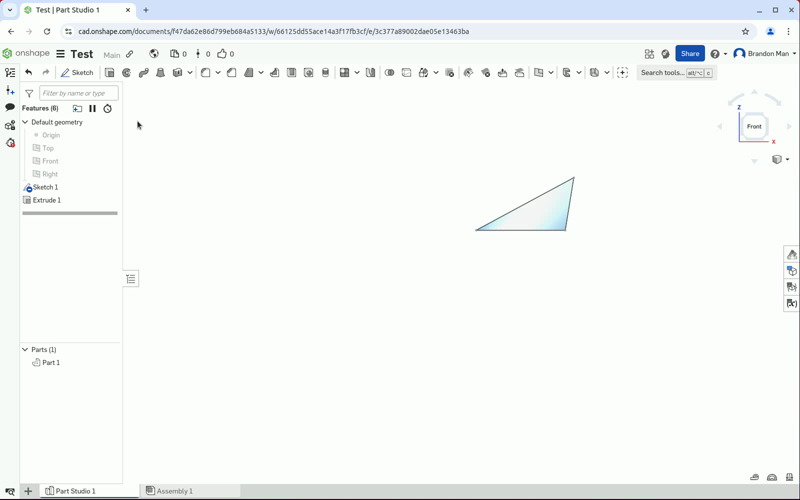
key(shift+h)
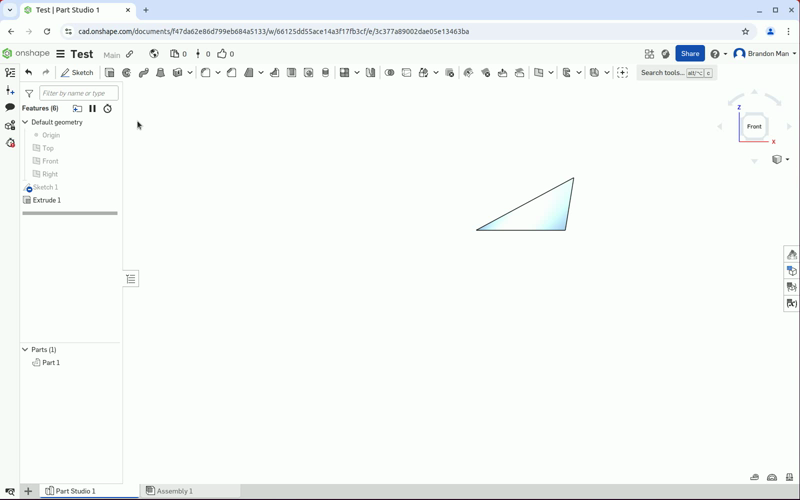
mouse_move(73, 189)
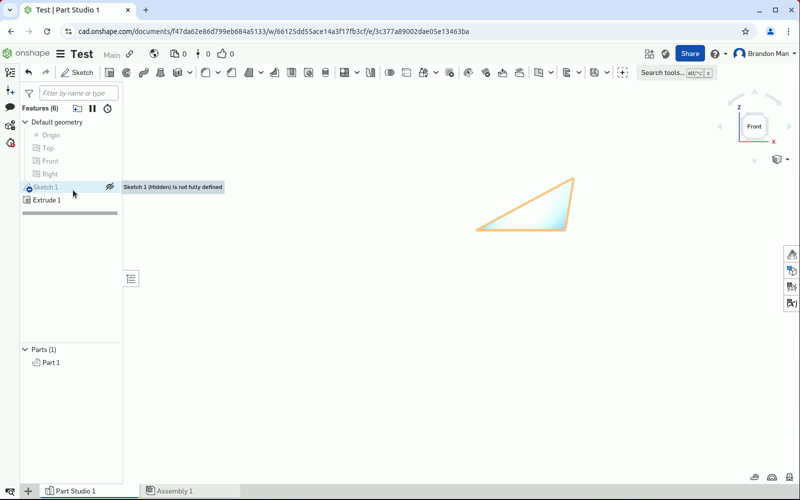
click(73, 189)
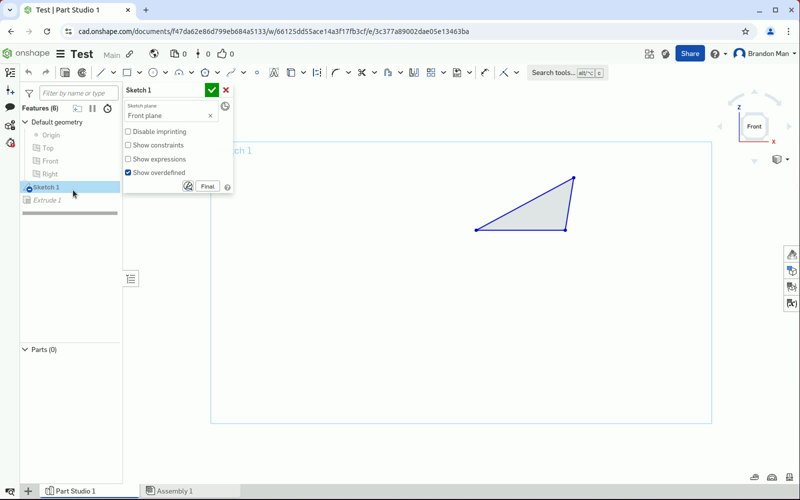
mouse_move(229, 92)
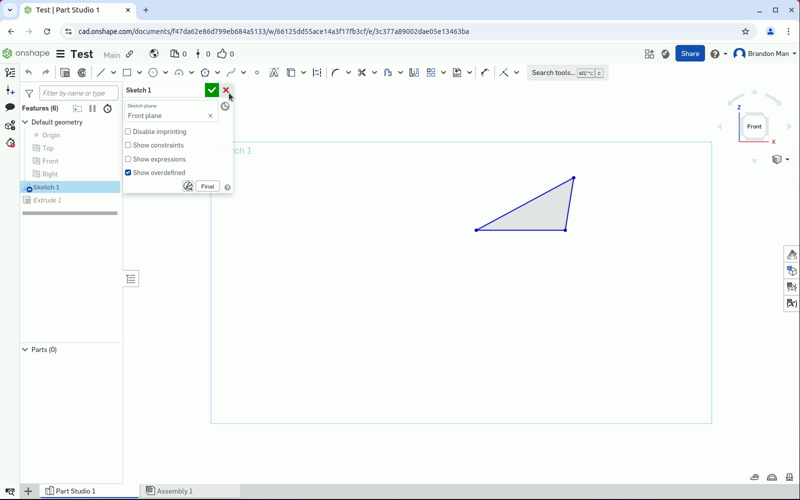
click(229, 92)
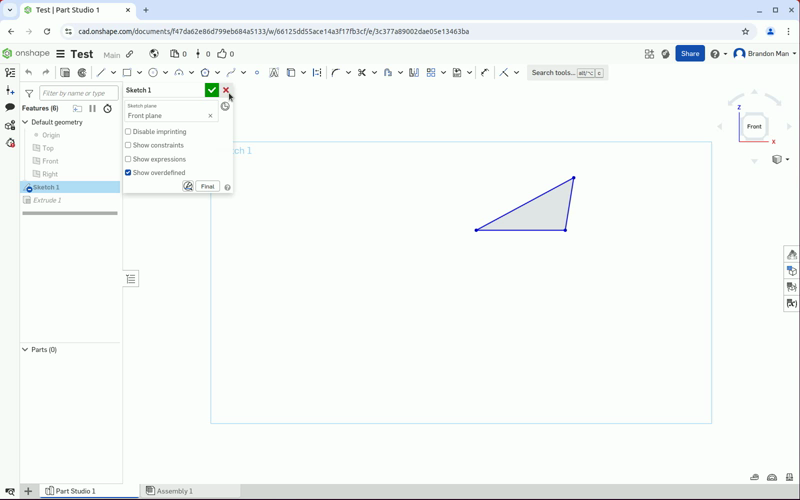
key(shift+s)
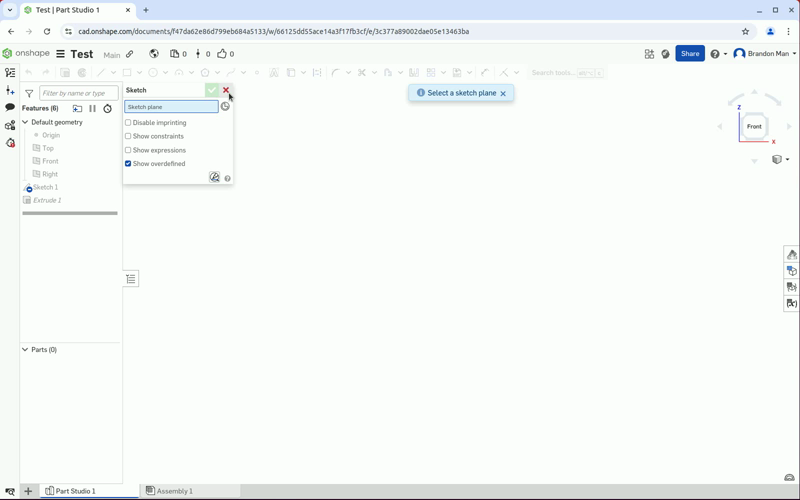
mouse_move(73, 163)
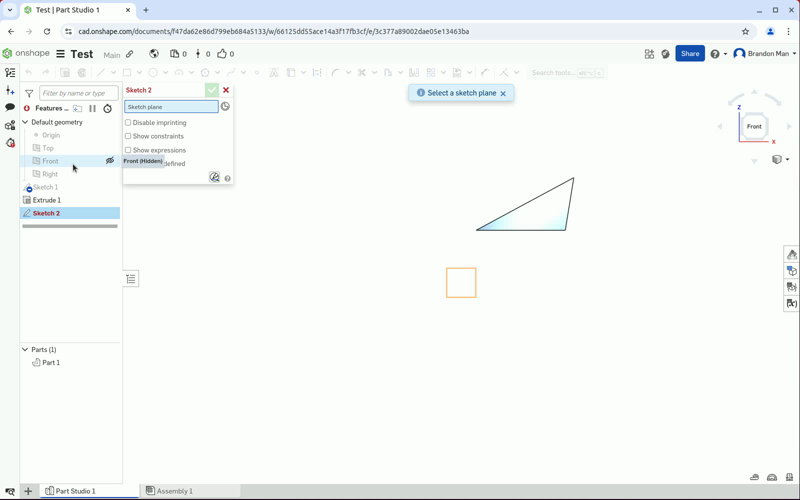
click(73, 163)
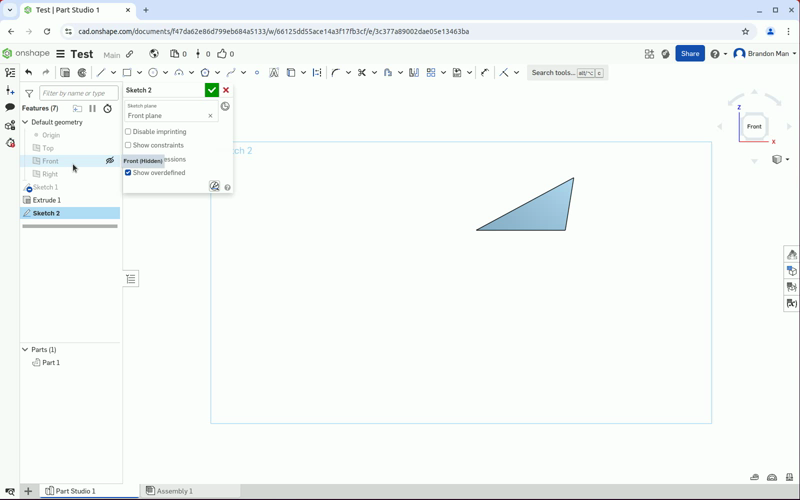
mouse_move(73, 352)
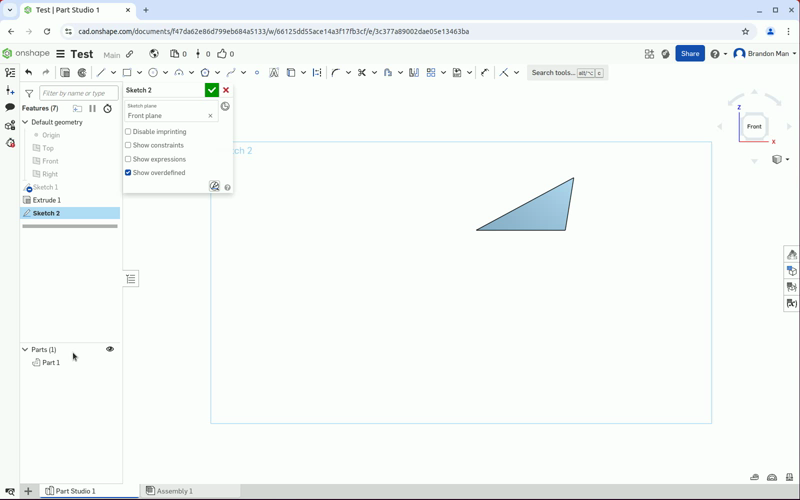
key(y)
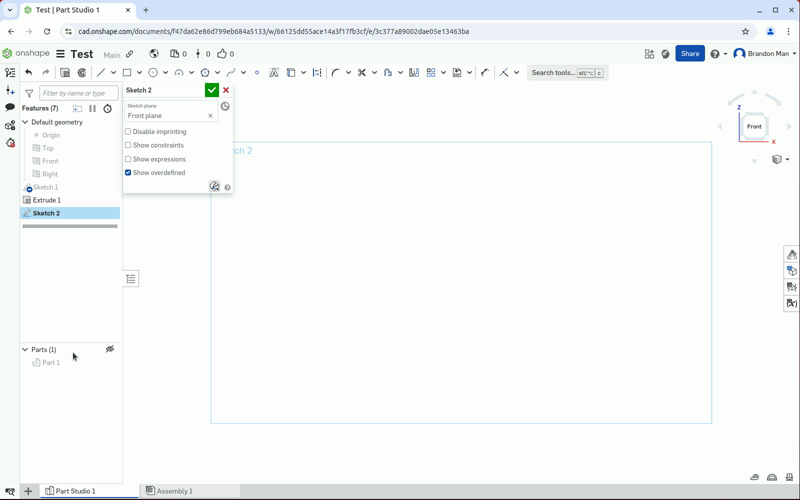
key(l)
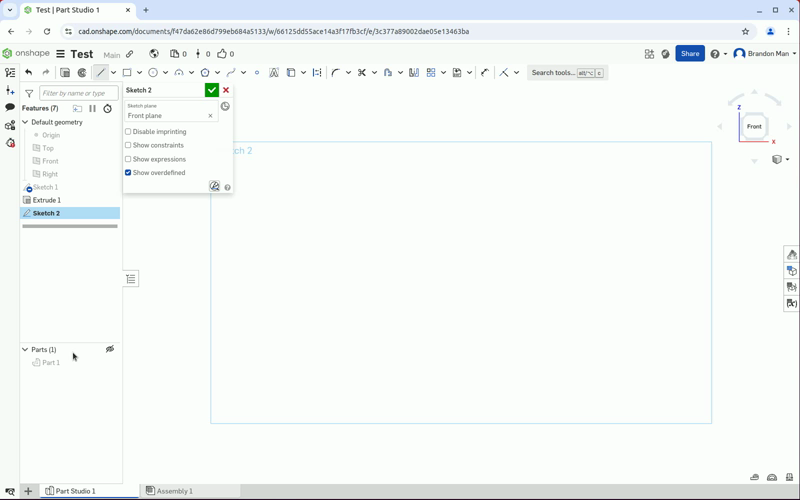
key_down(shift)
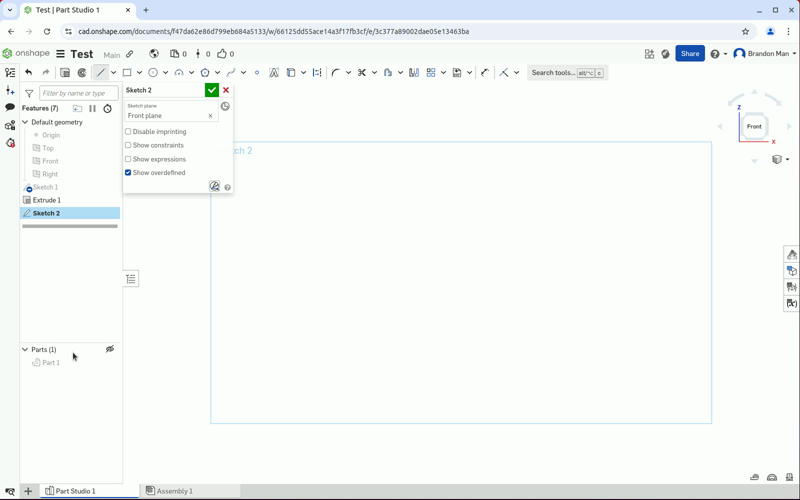
mouse_move(470, 304)
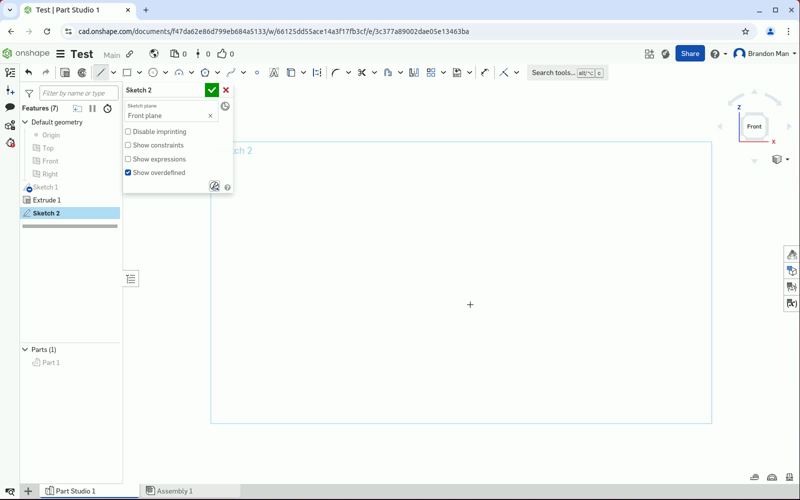
click(470, 304)
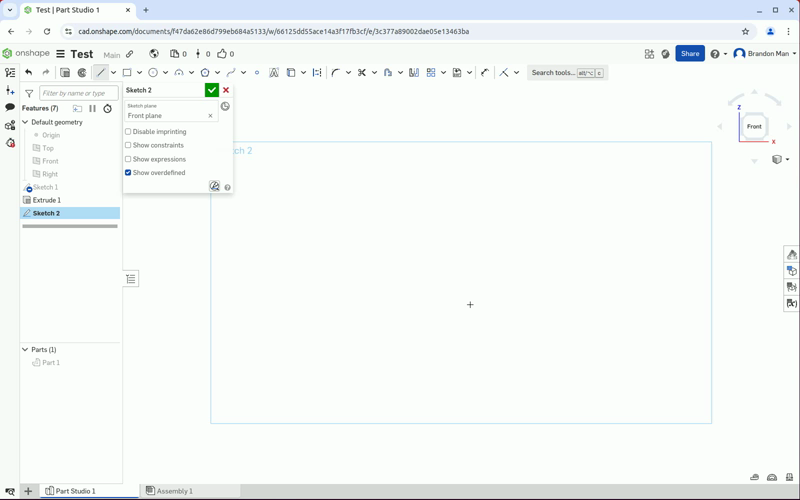
key_up(shift)
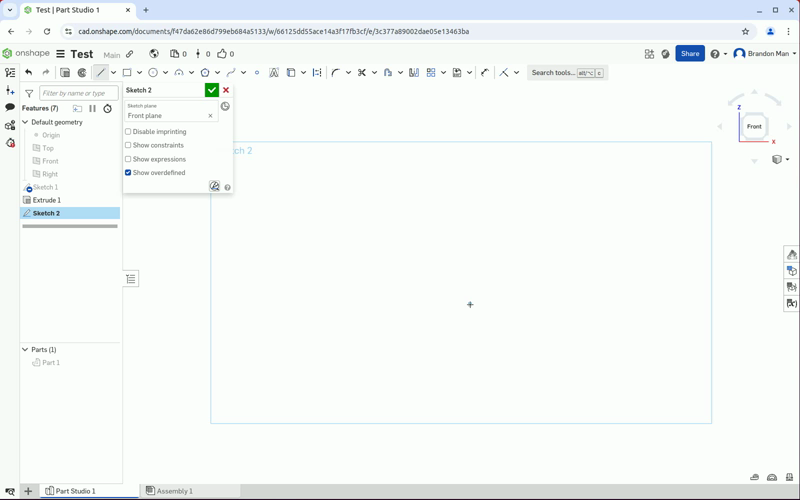
key_down(shift)
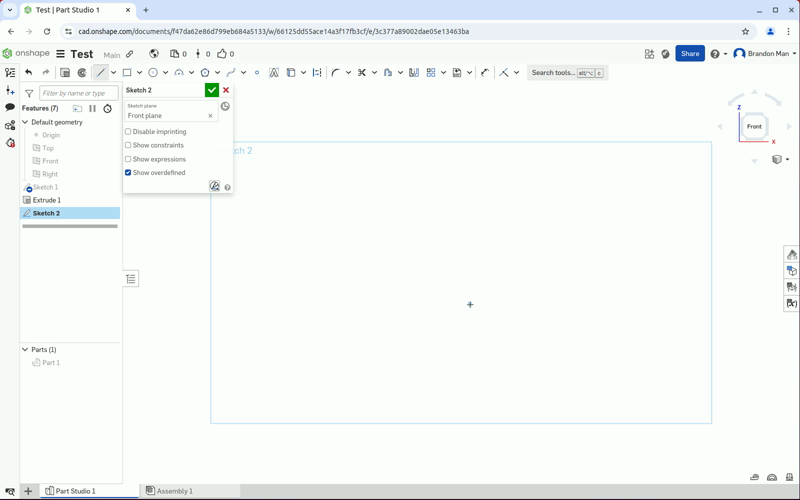
mouse_move(557, 304)
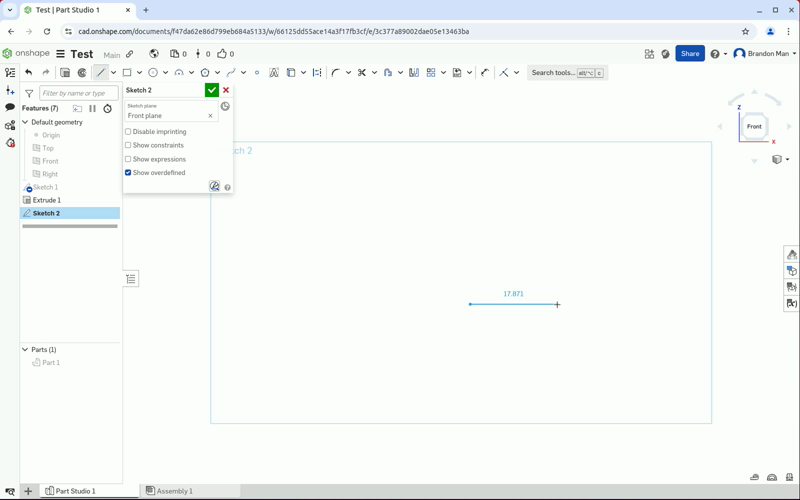
click(557, 304)
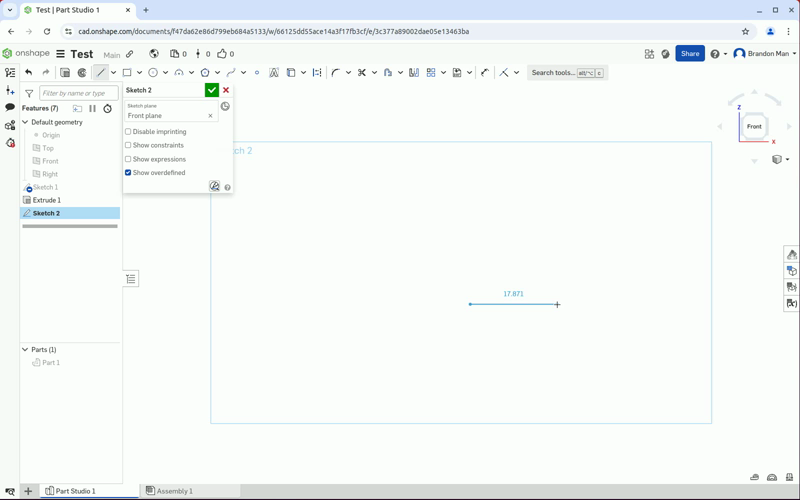
key_up(shift)
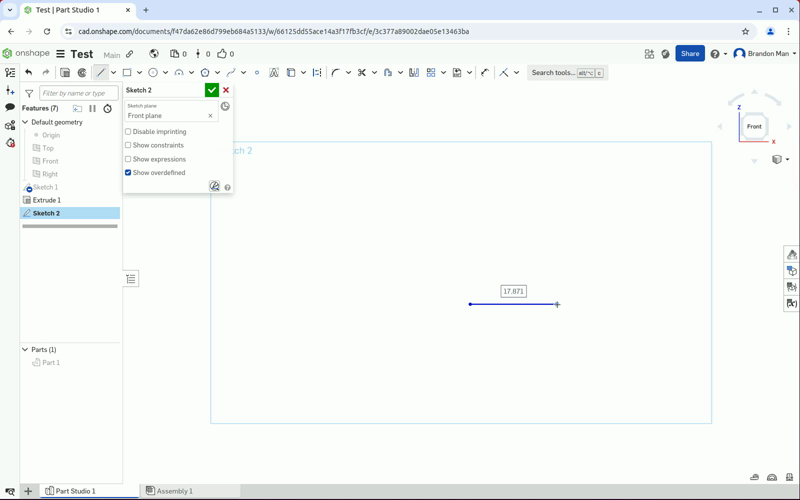
key_down(shift)
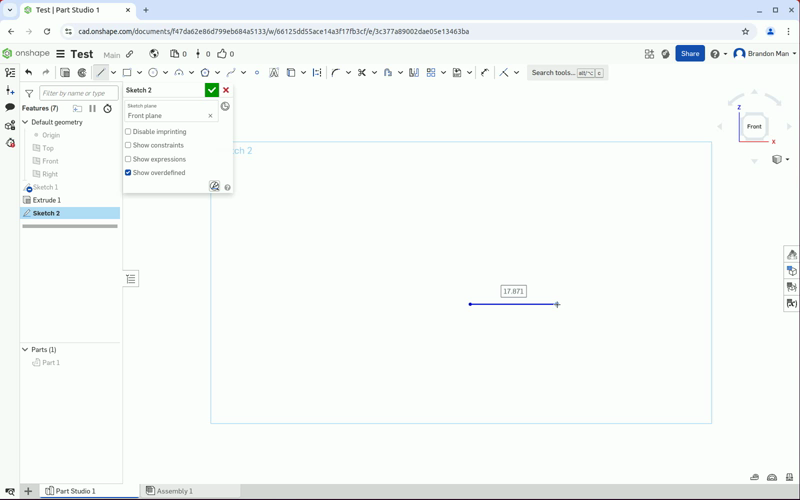
mouse_move(587, 304)
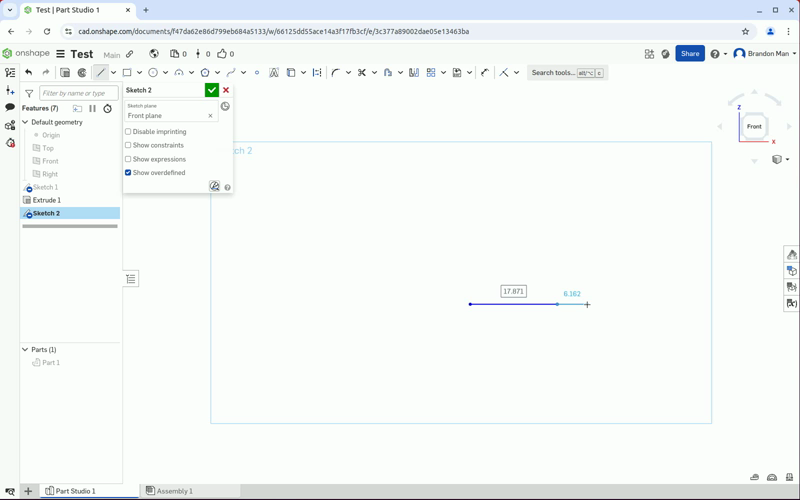
mouse_move(557, 282)
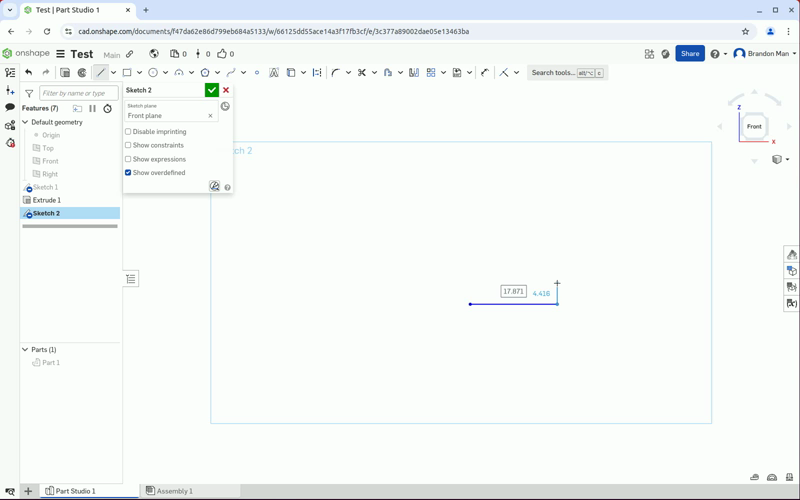
click(557, 282)
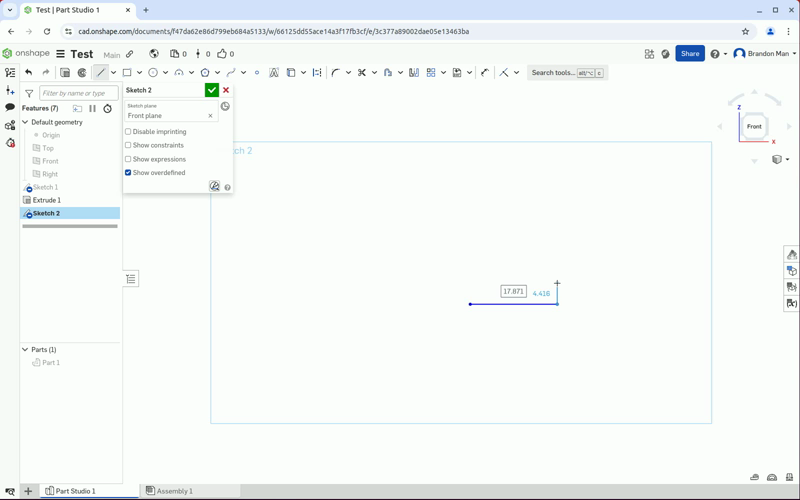
key_up(shift)
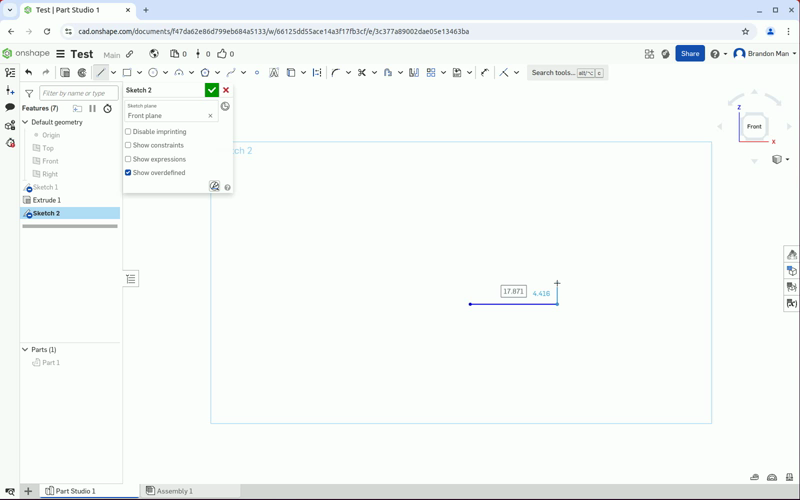
key_down(shift)
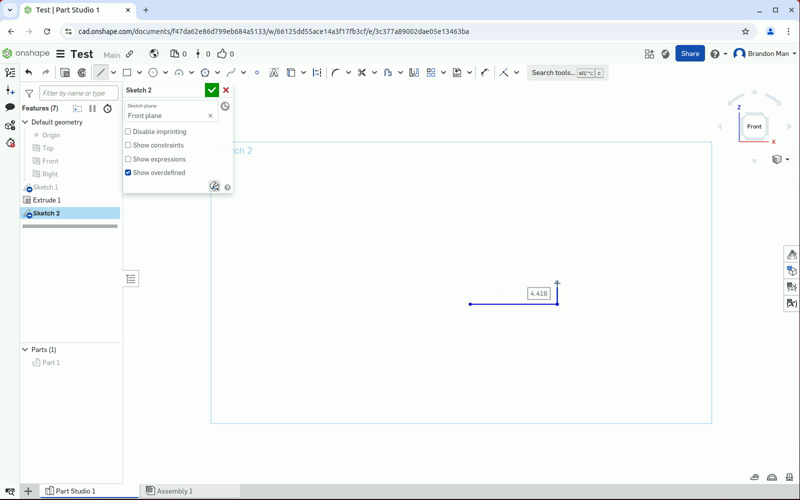
mouse_move(470, 282)
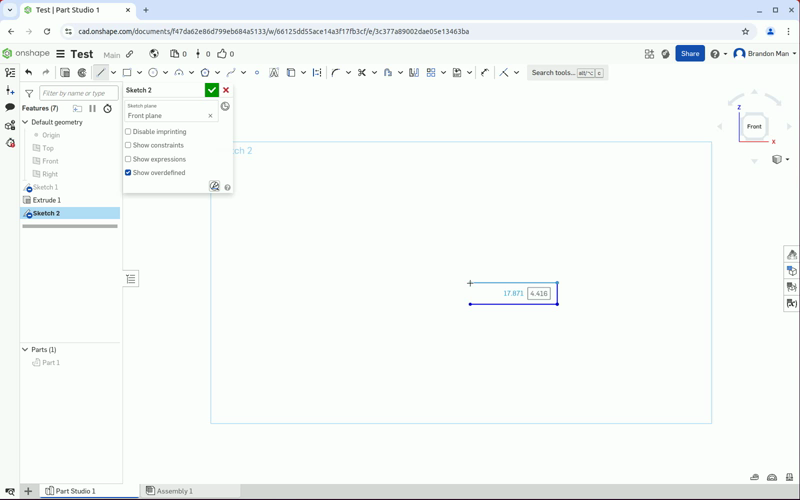
click(470, 282)
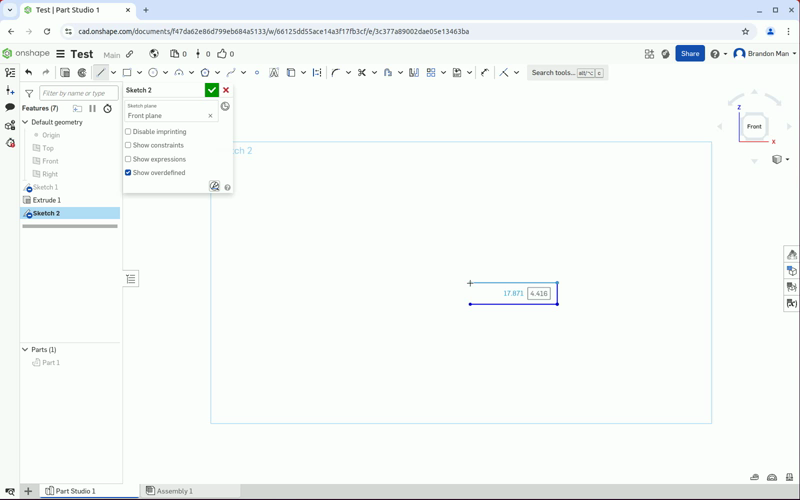
key_up(shift)
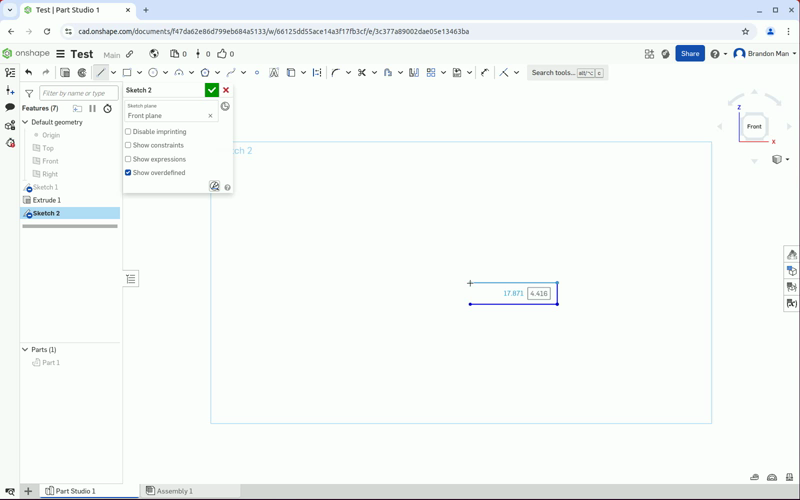
mouse_move(500, 282)
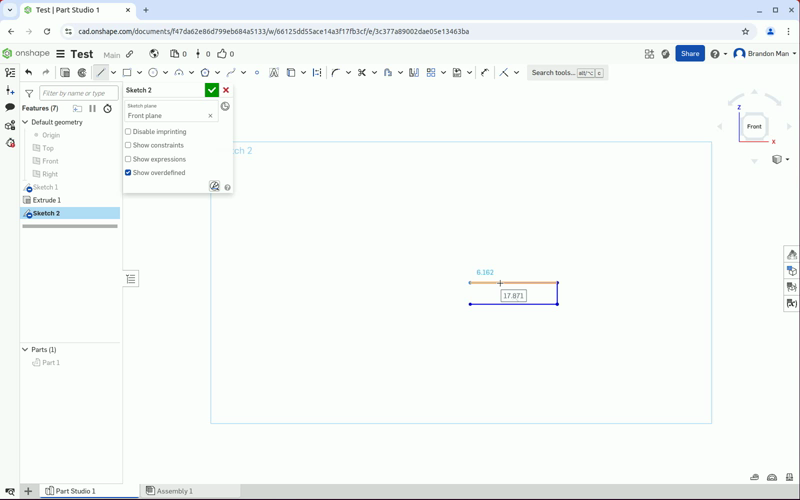
key_down(shift)
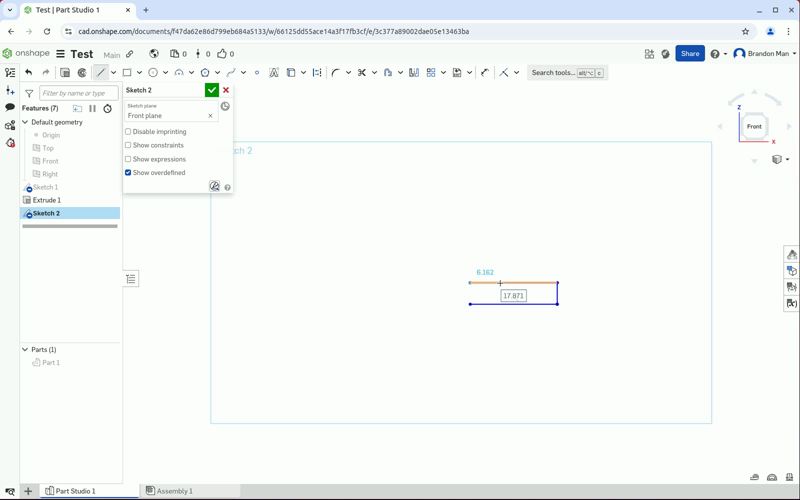
mouse_move(470, 304)
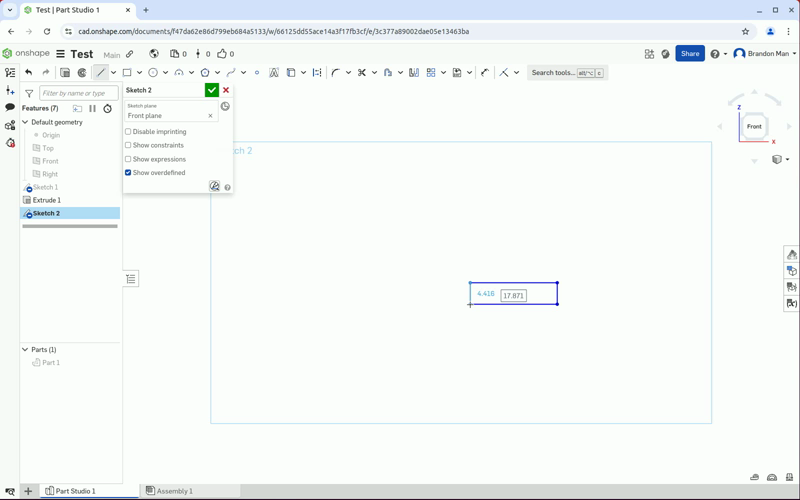
key_up(shift)
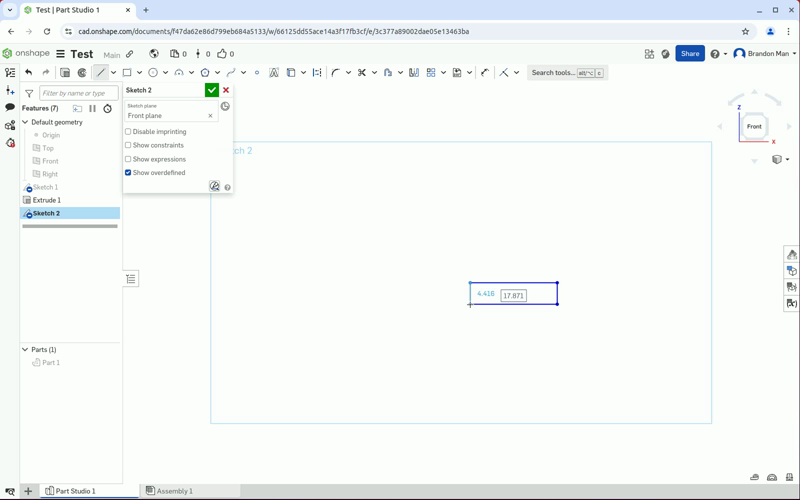
click(470, 304)
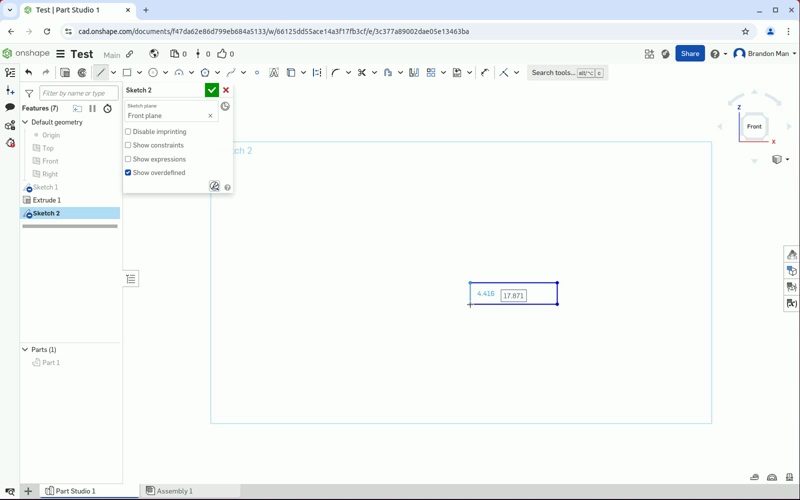
key(esc)
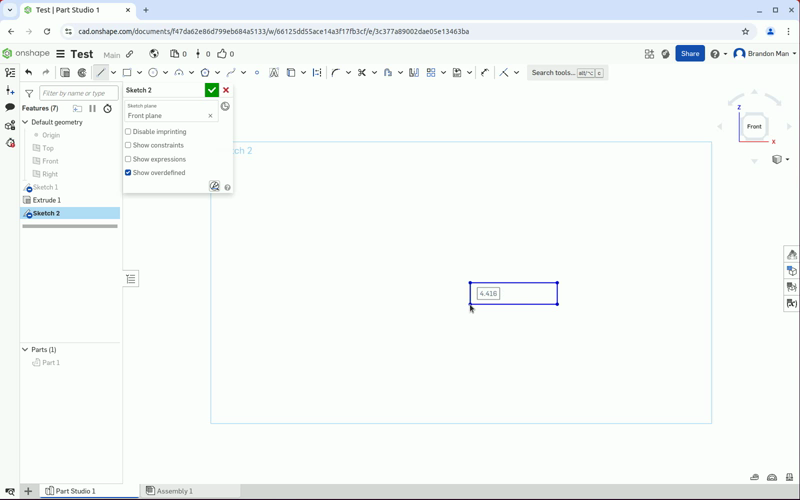
mouse_move(506, 296)
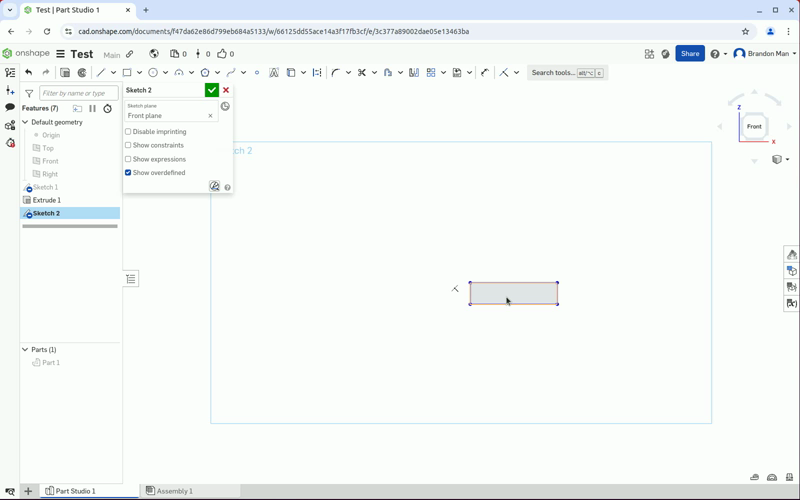
click(506, 296)
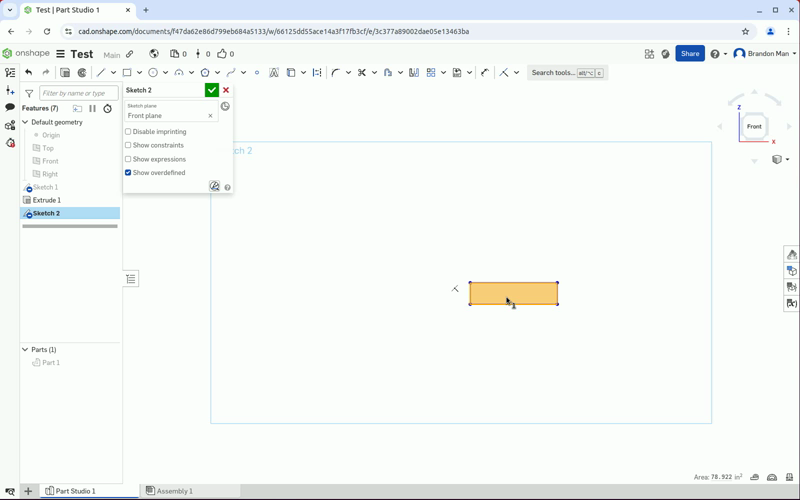
mouse_move(73, 352)
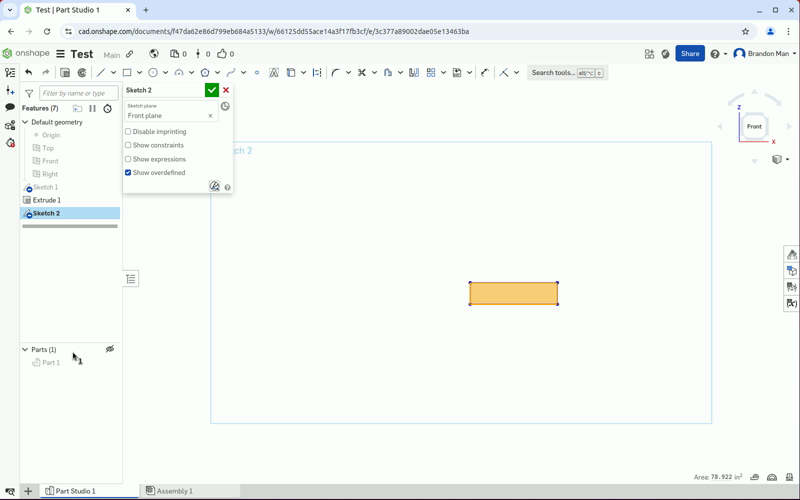
key(shift+y)
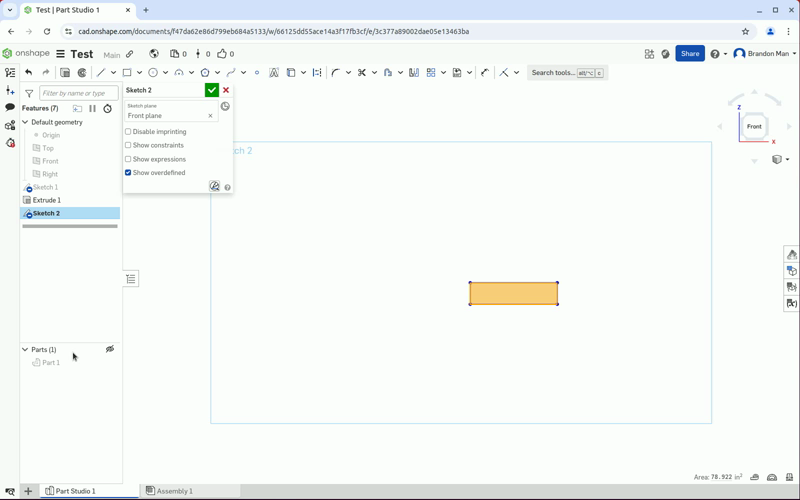
key(shift+e)
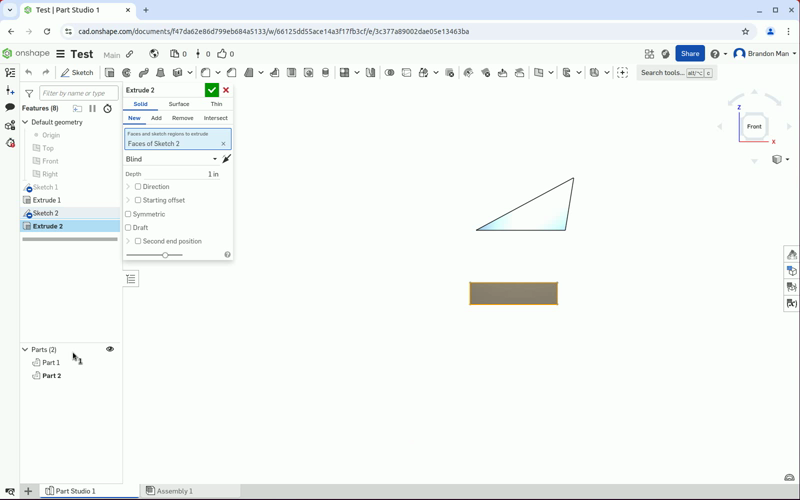
mouse_move(143, 106)
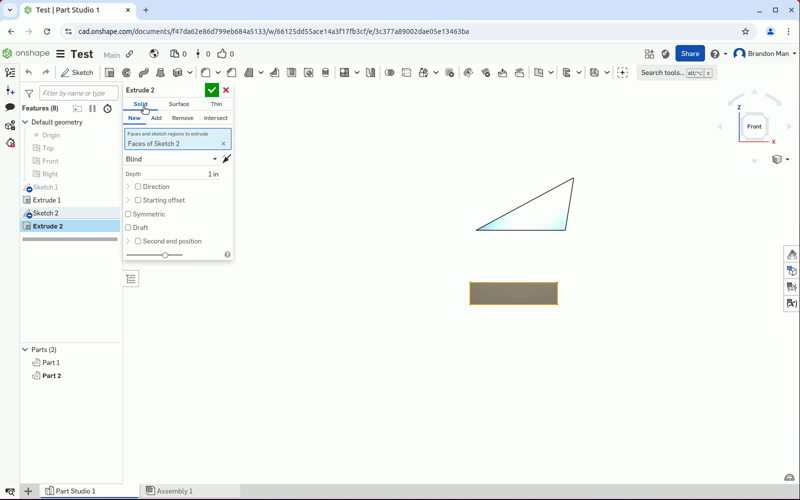
click(143, 106)
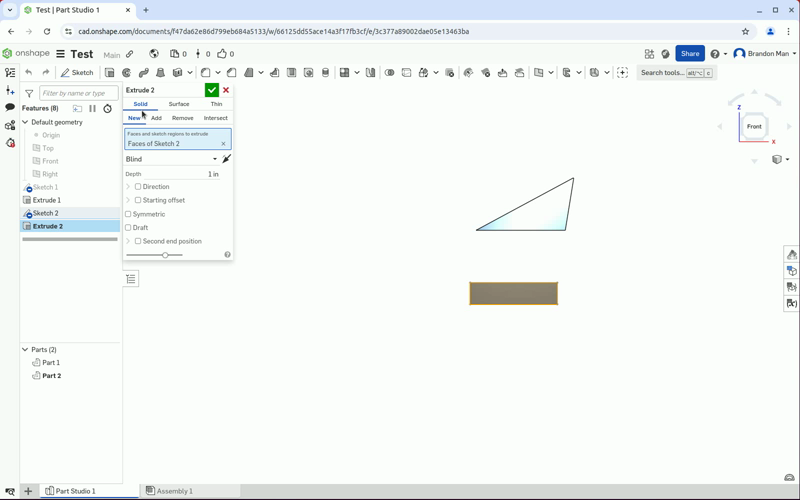
mouse_move(137, 120)
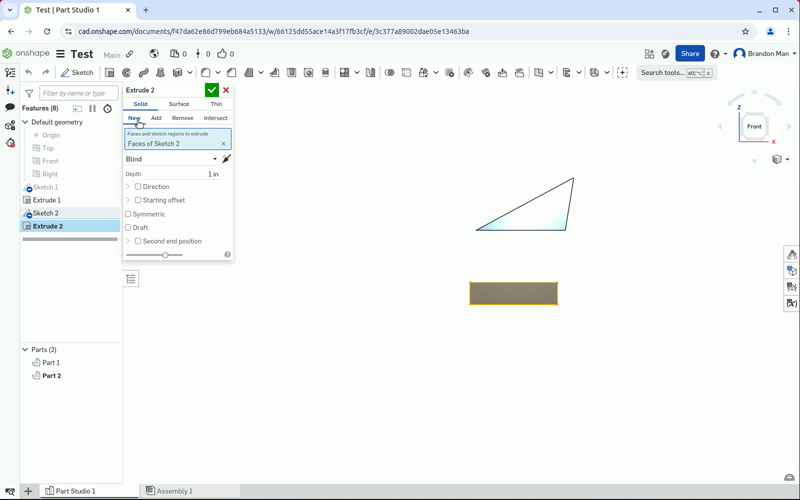
click(137, 120)
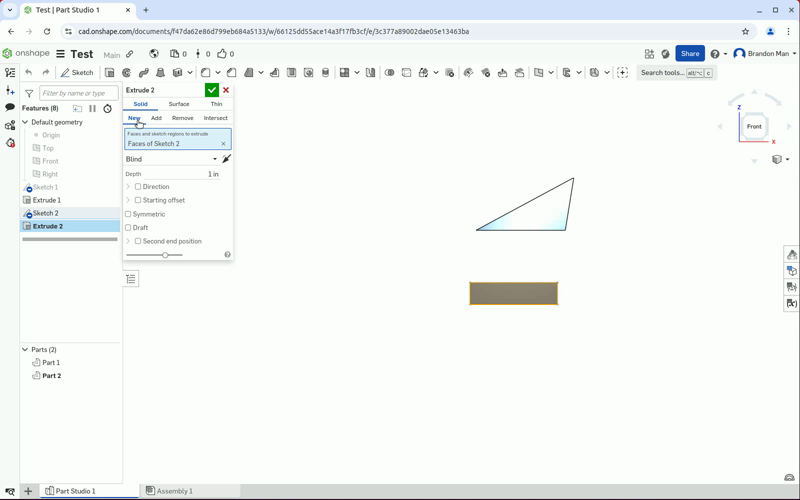
key(tab, 4)
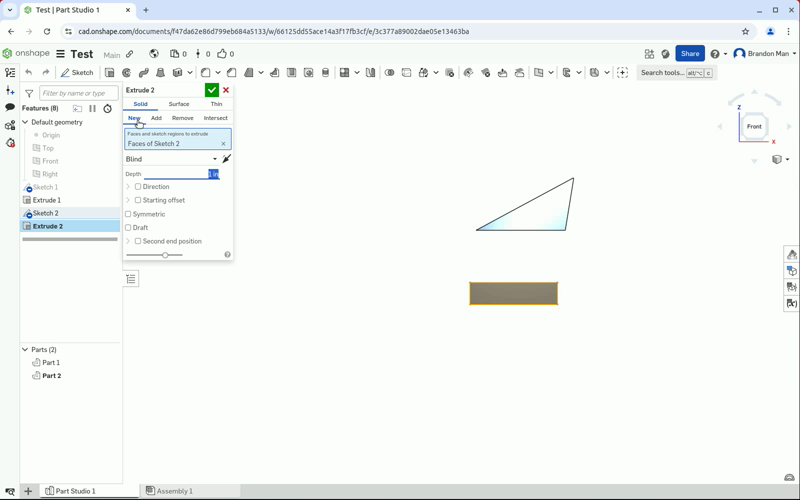
text(6.981)
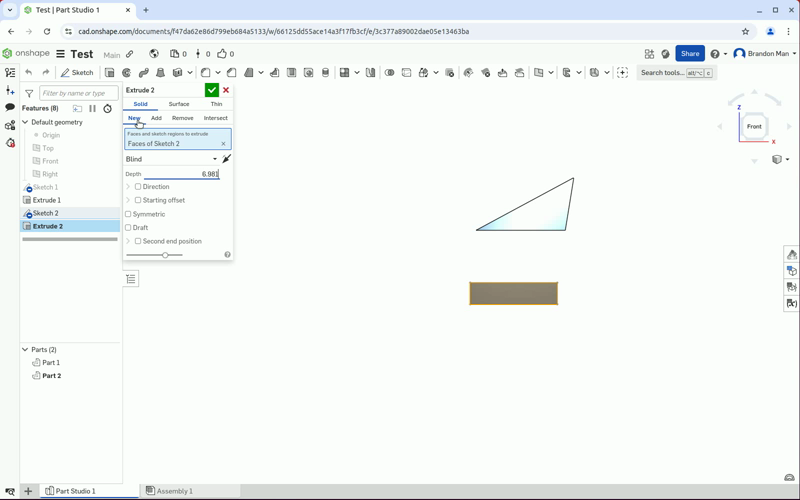
key(enter)
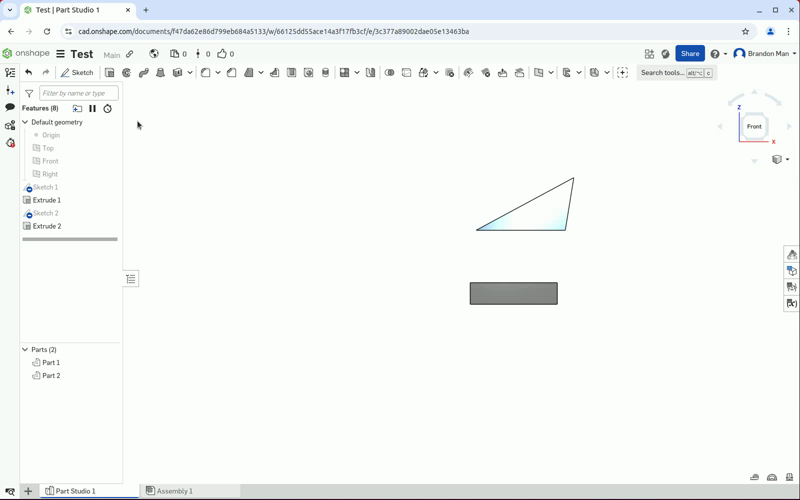
key(shift+h)
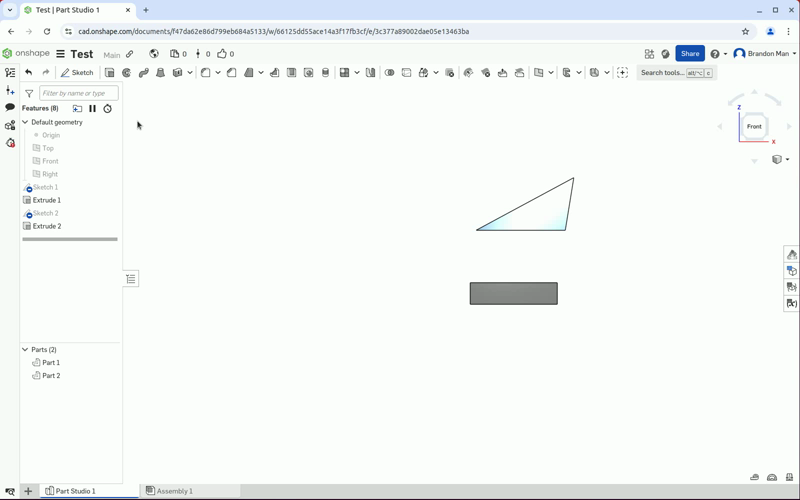
key(shift+h)
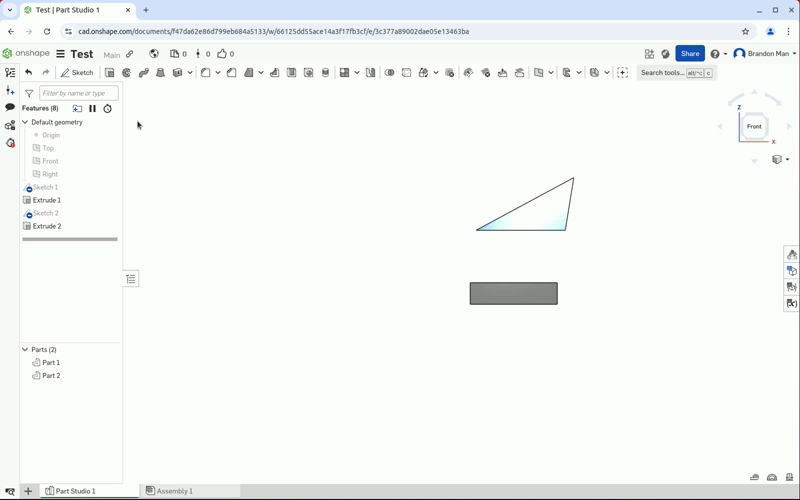
mouse_move(73, 189)
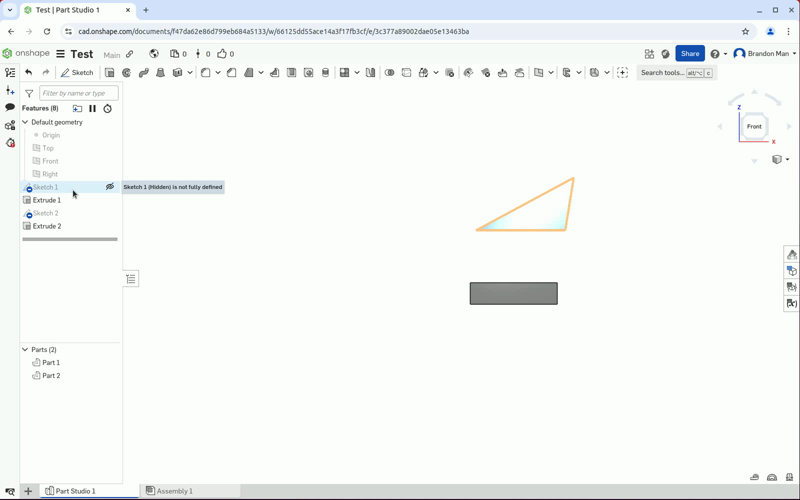
click(73, 189)
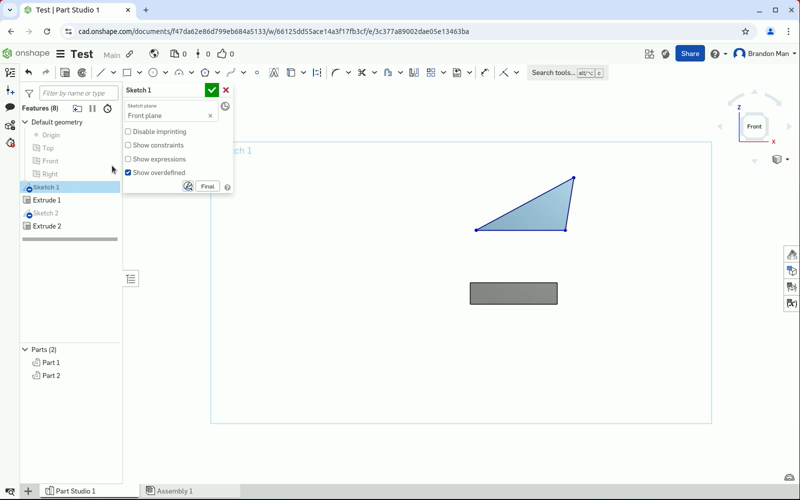
mouse_move(229, 92)
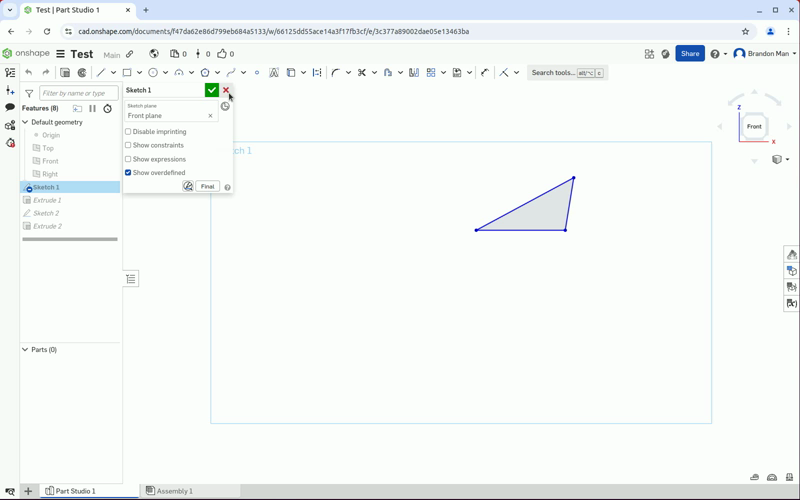
click(229, 92)
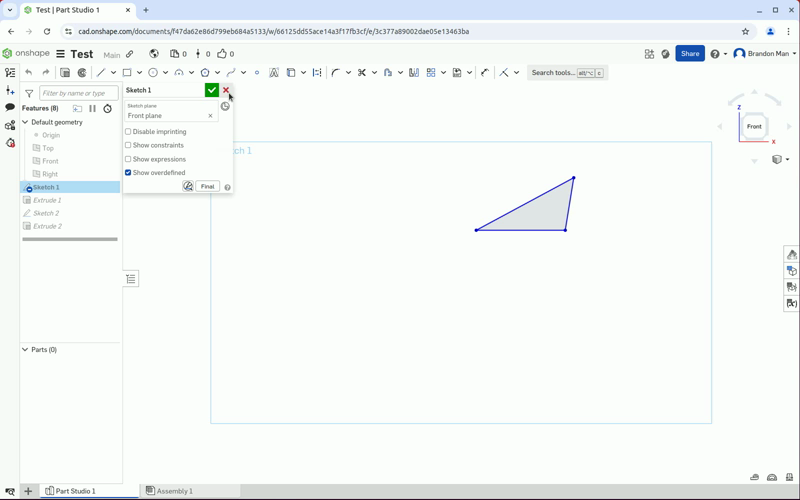
key(shift+s)
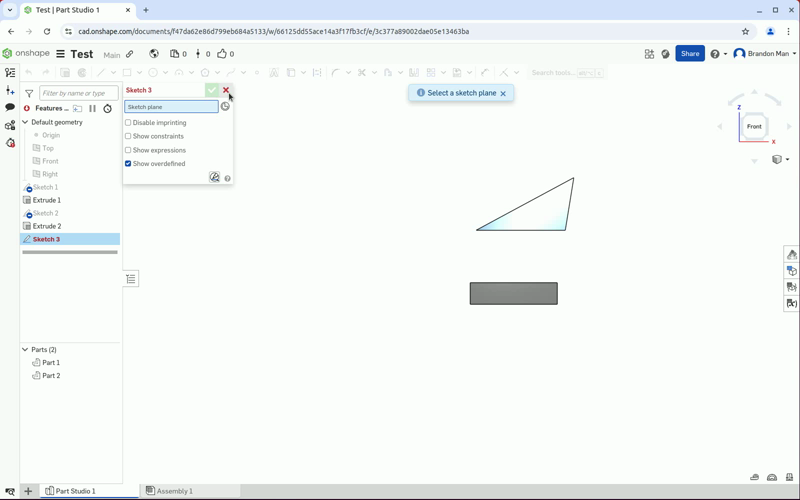
mouse_move(73, 163)
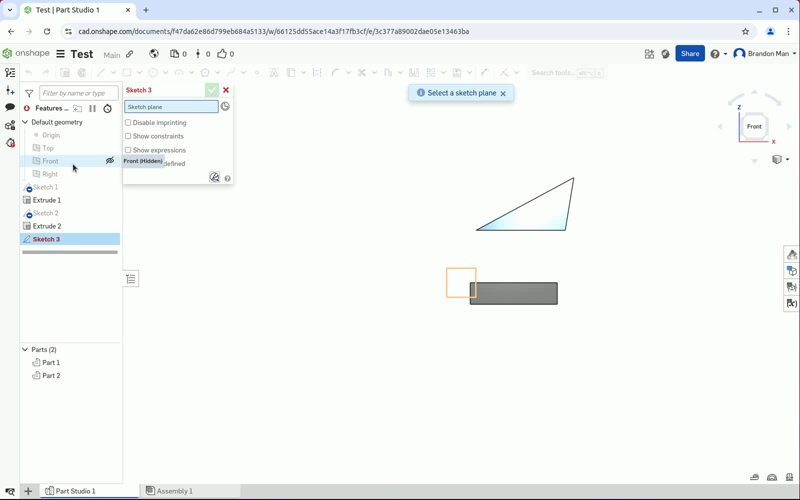
click(73, 163)
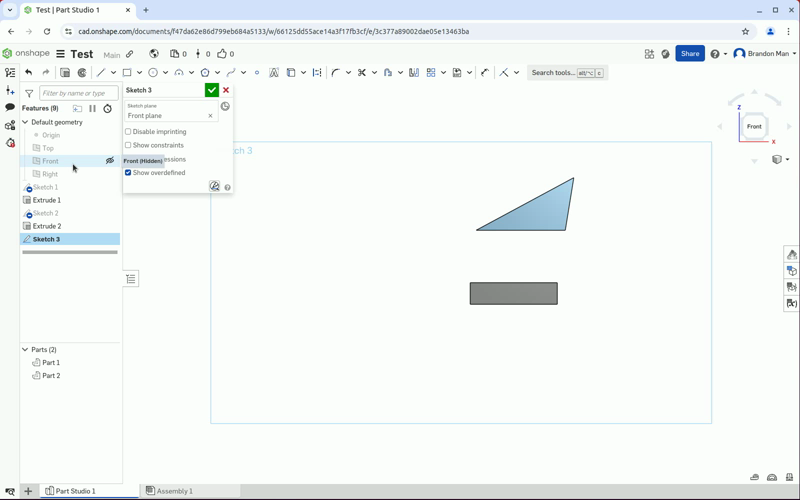
mouse_move(73, 352)
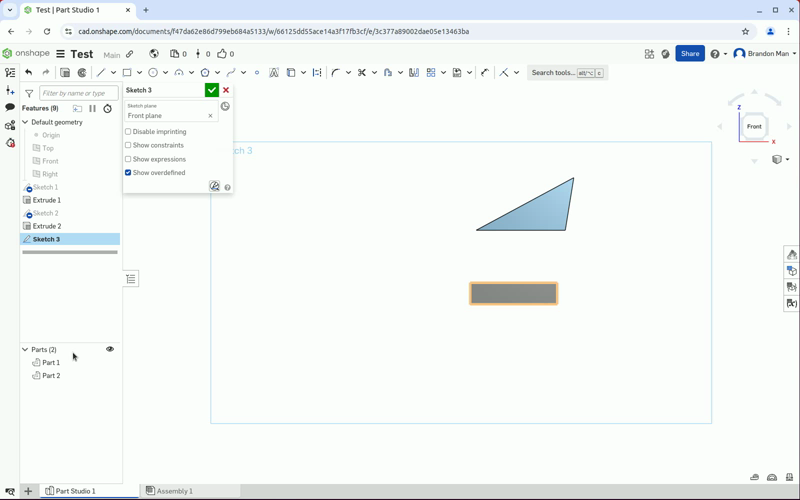
key(y)
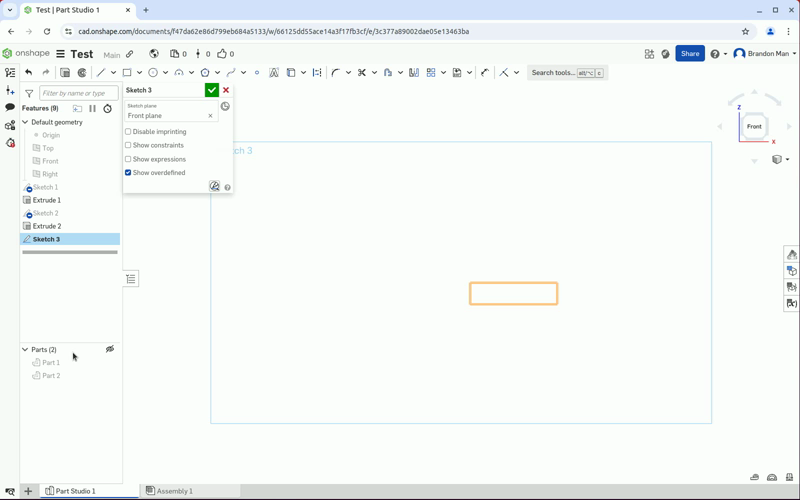
key(l)
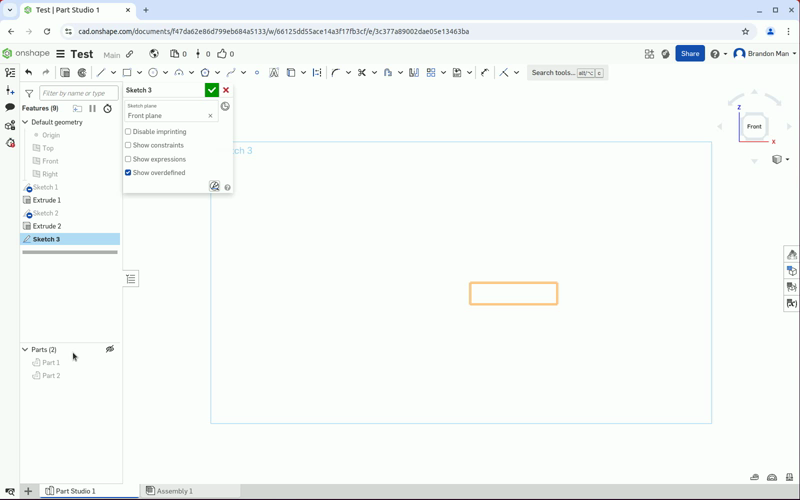
key_down(shift)
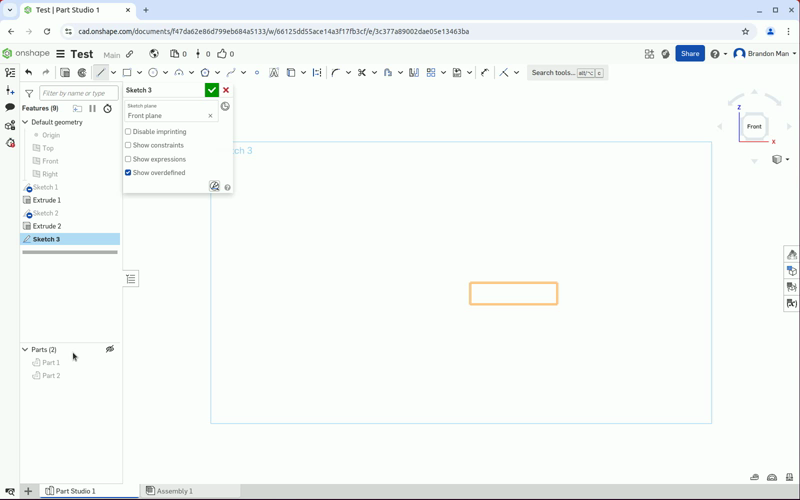
mouse_move(460, 282)
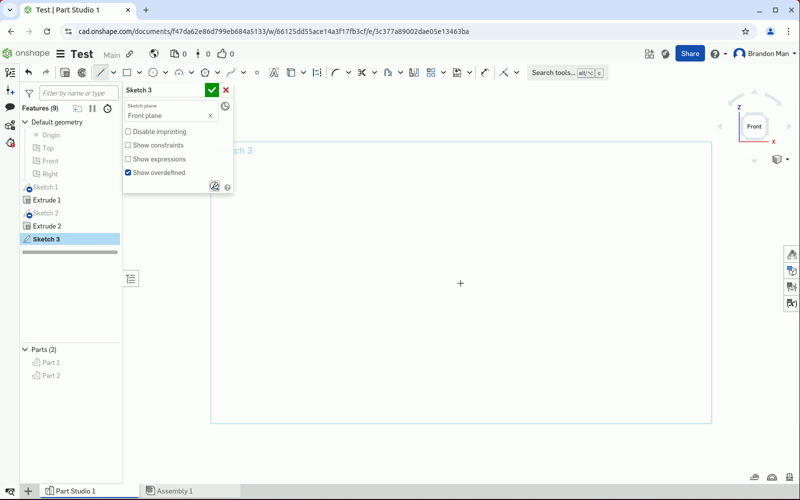
click(460, 282)
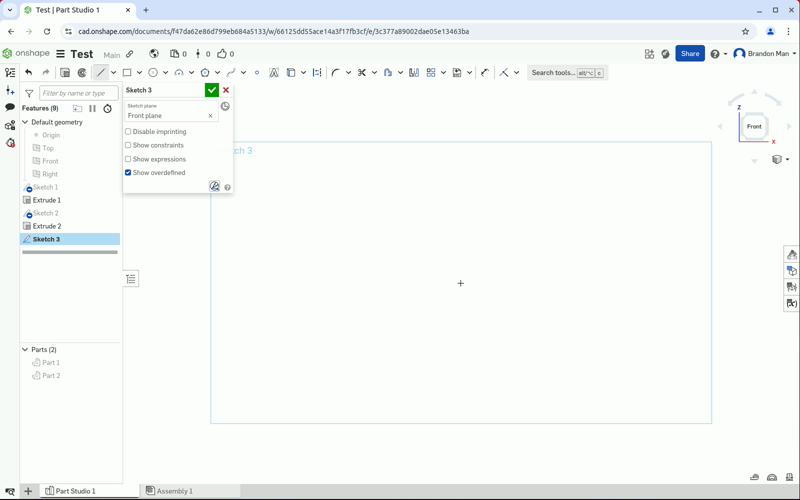
key_up(shift)
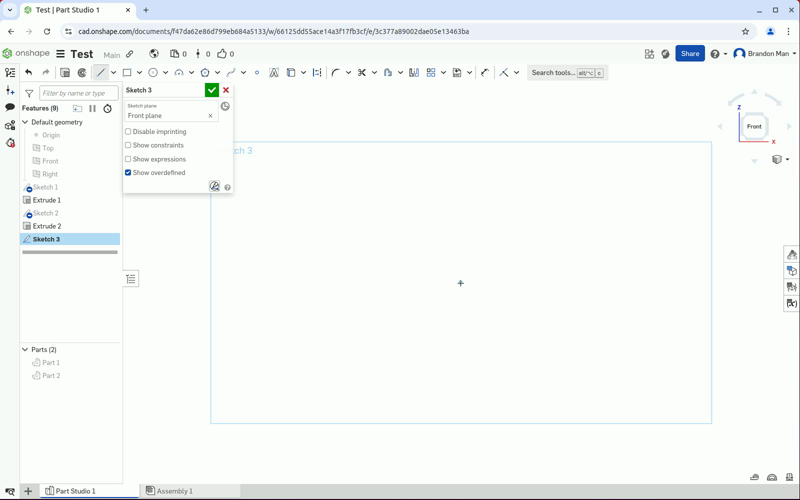
key_down(shift)
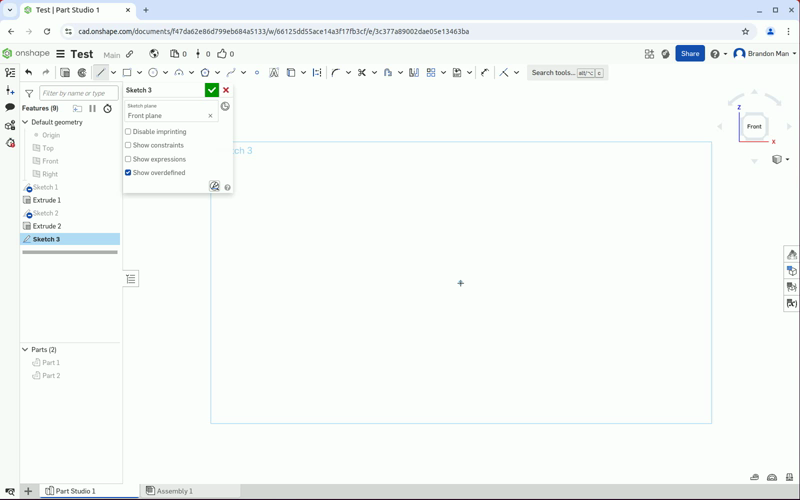
mouse_move(490, 282)
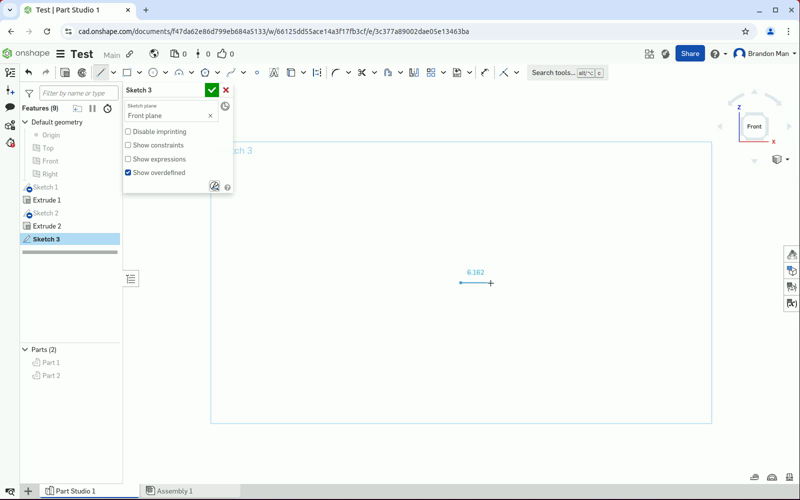
mouse_move(469, 282)
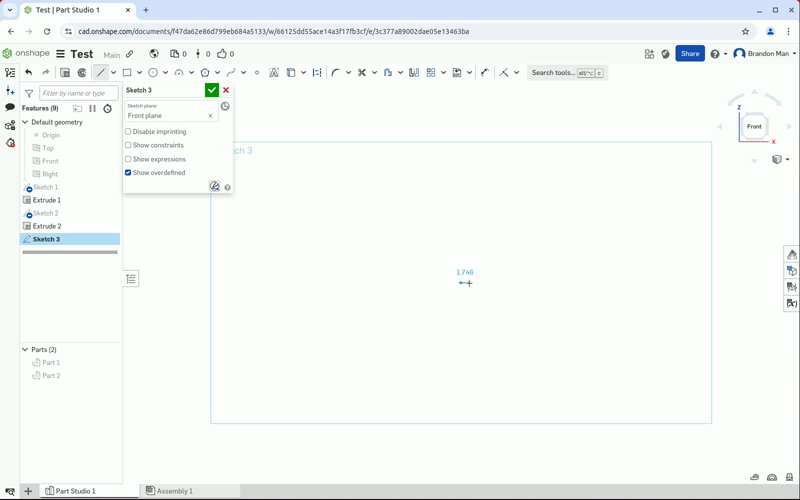
click(469, 282)
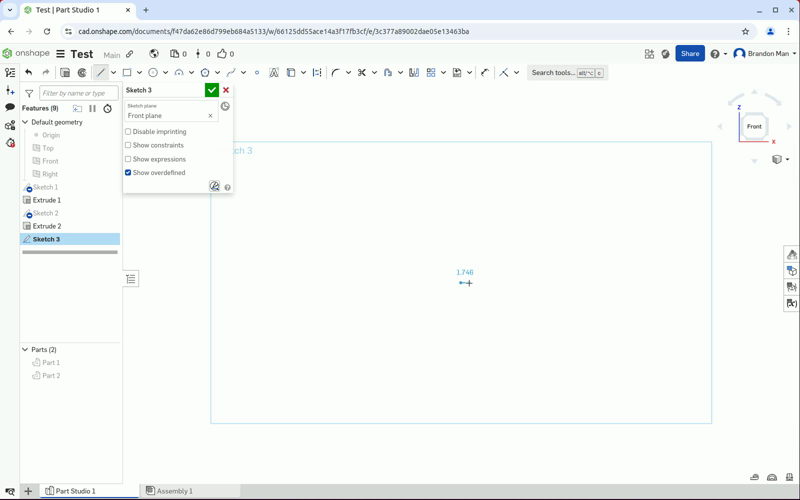
key_up(shift)
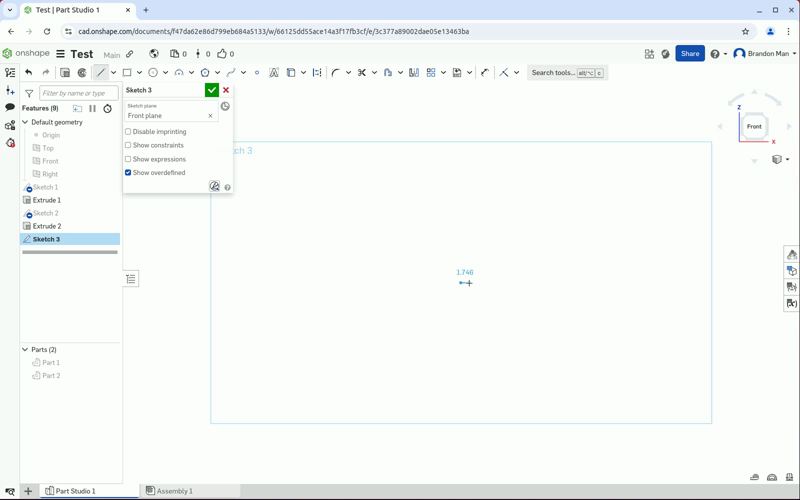
key_down(shift)
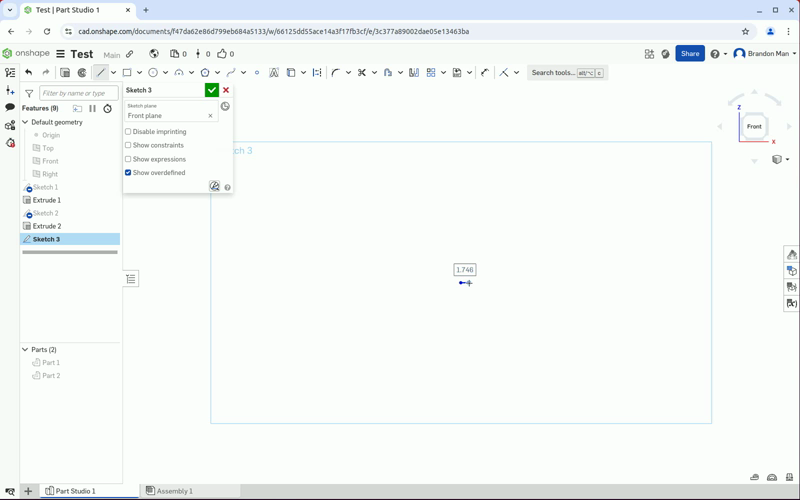
mouse_move(556, 282)
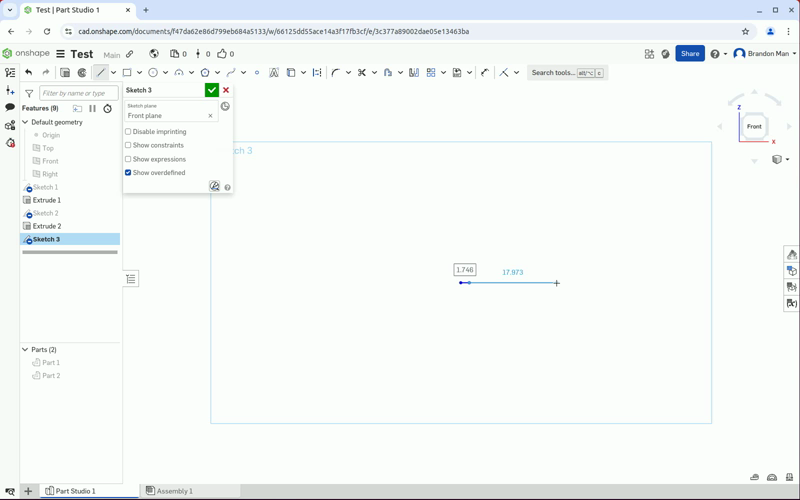
click(556, 282)
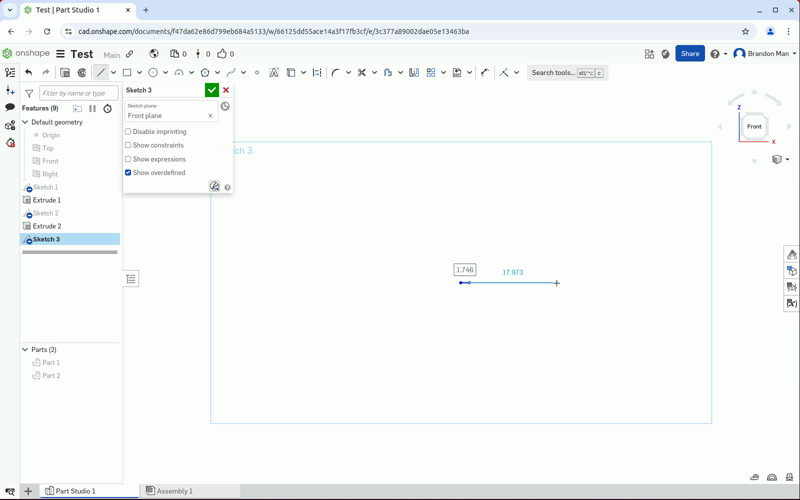
key_up(shift)
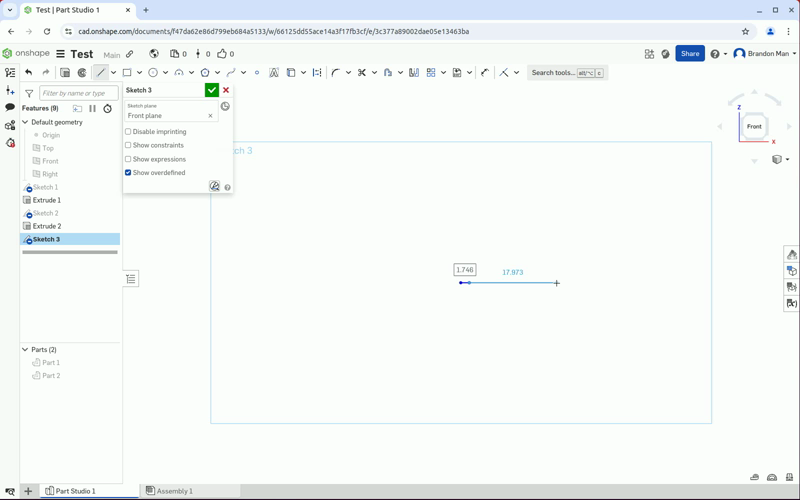
key_down(shift)
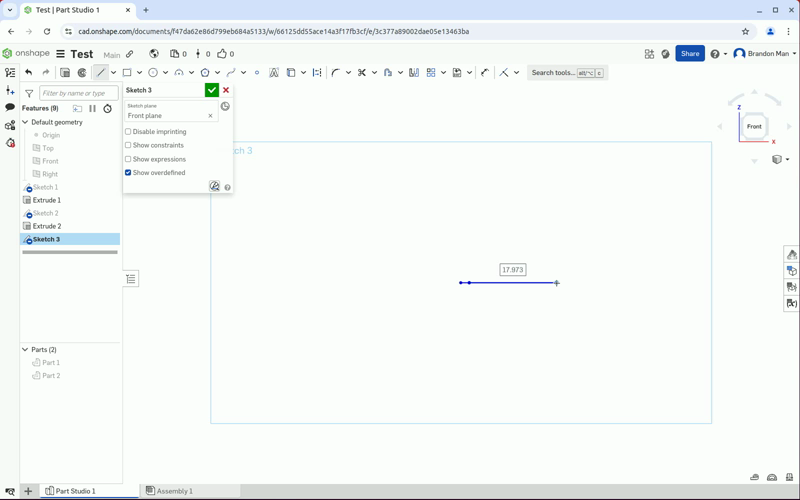
mouse_move(586, 282)
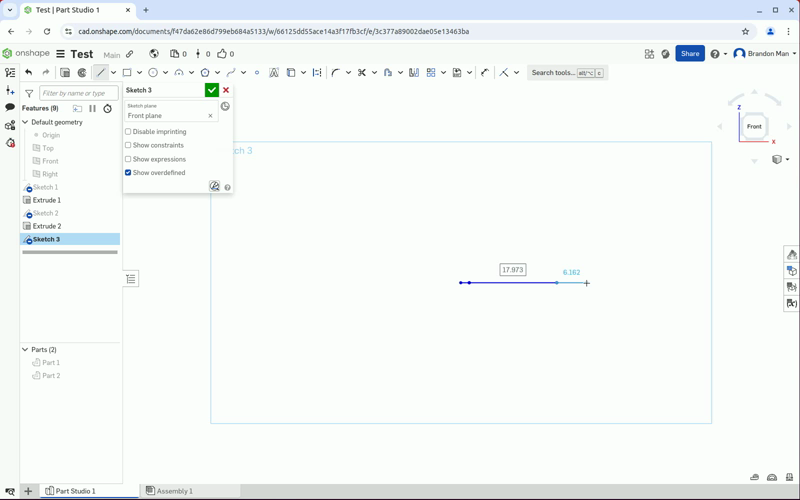
mouse_move(565, 282)
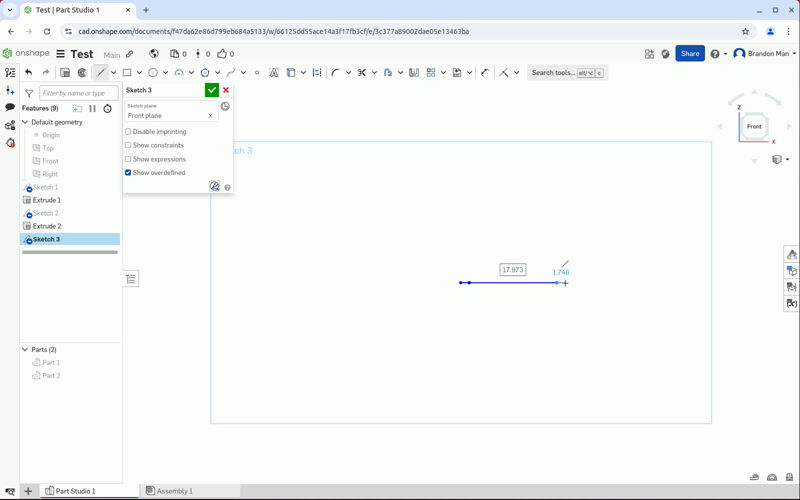
click(565, 282)
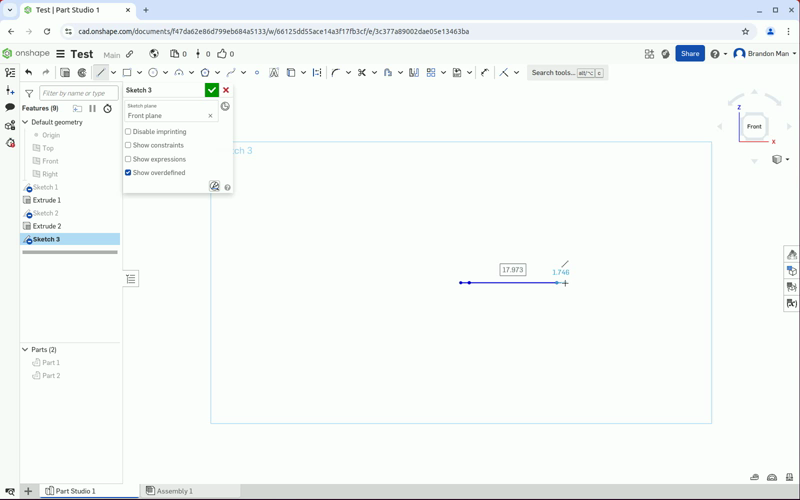
key_up(shift)
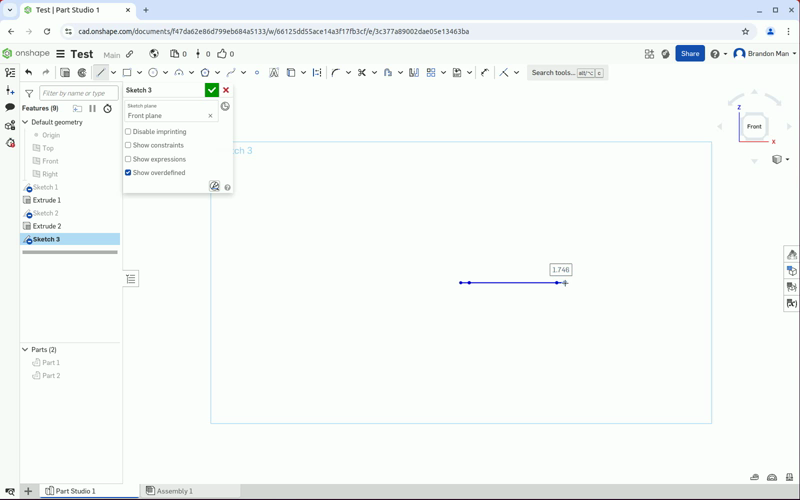
key_down(shift)
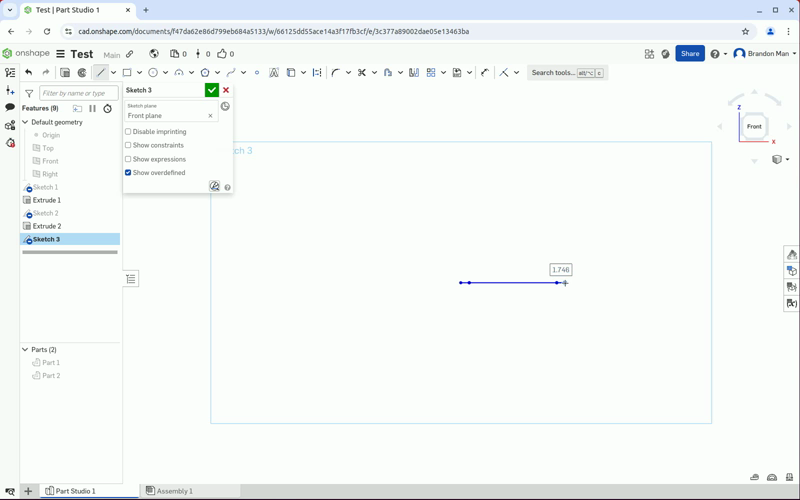
mouse_move(589, 282)
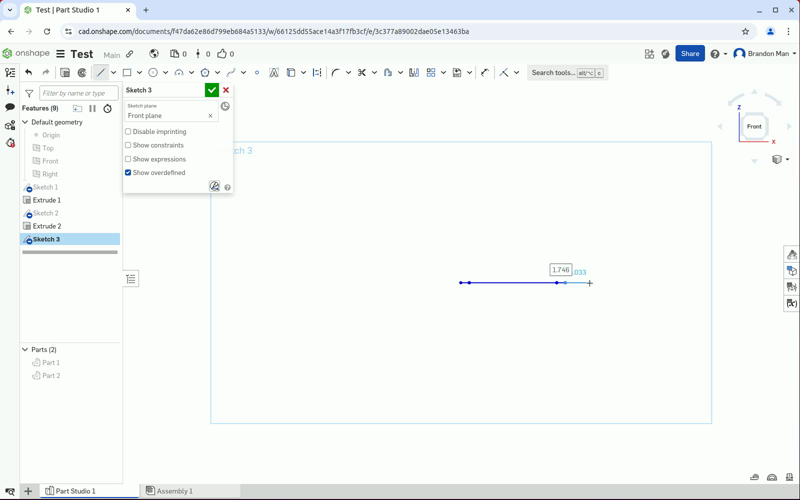
mouse_move(565, 230)
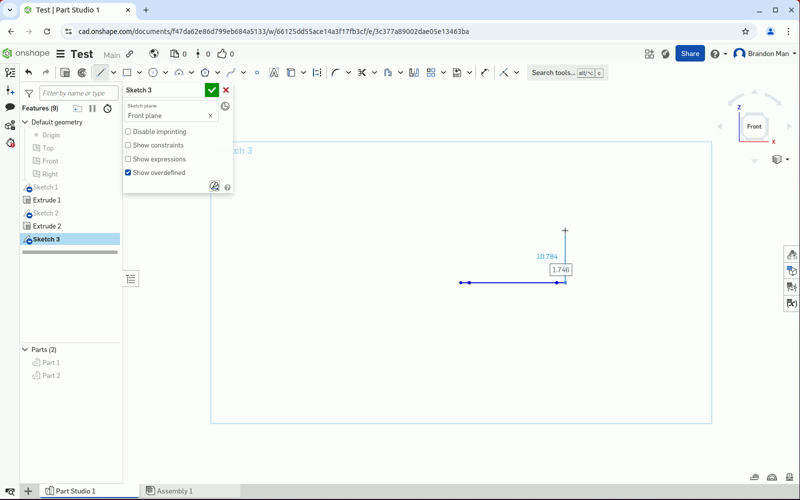
click(565, 230)
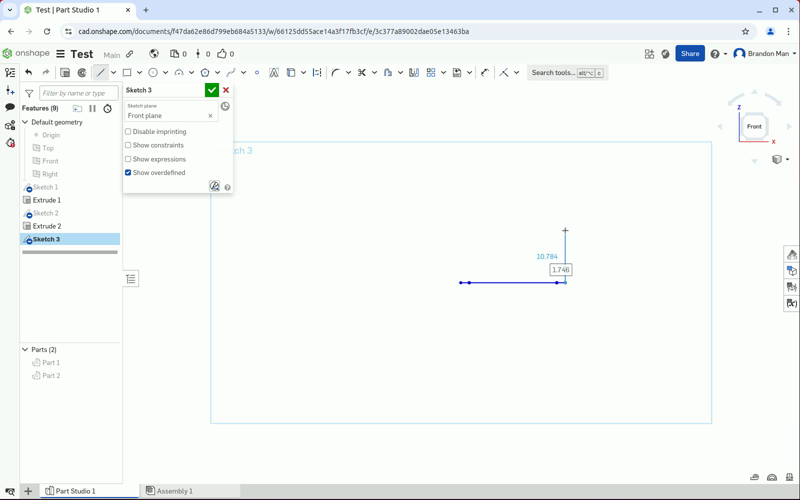
key_up(shift)
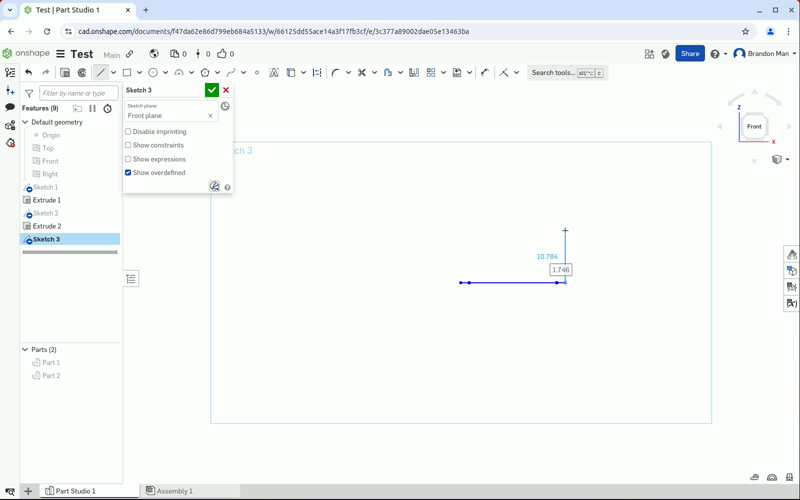
key_down(shift)
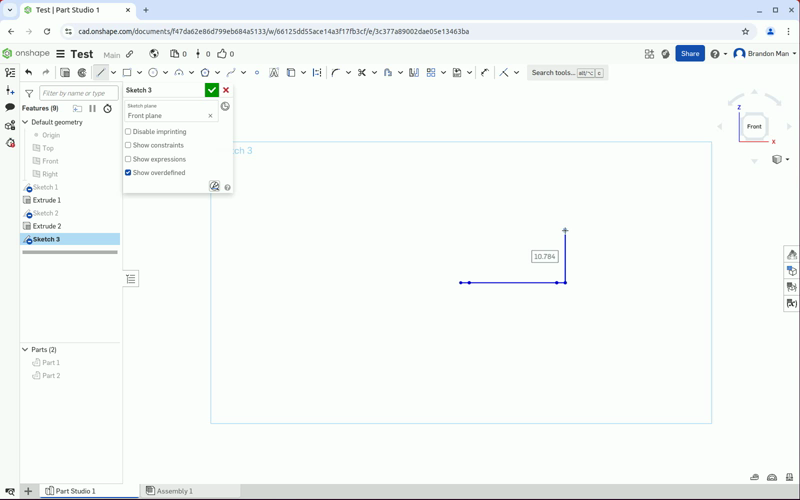
mouse_move(476, 230)
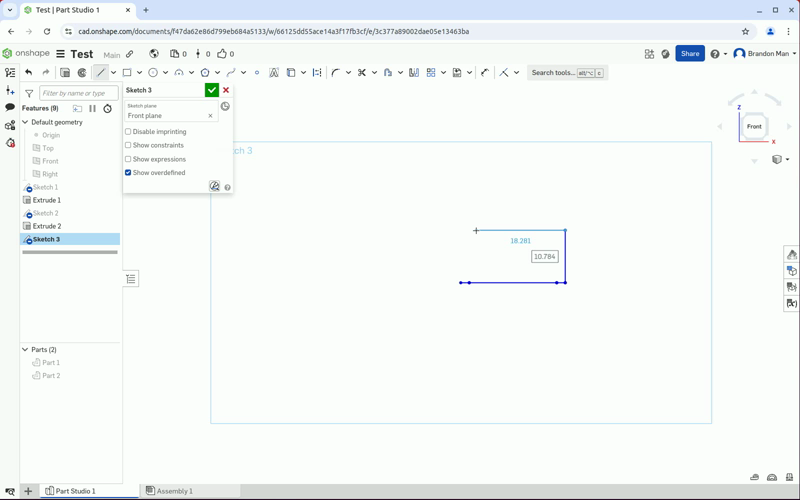
click(476, 230)
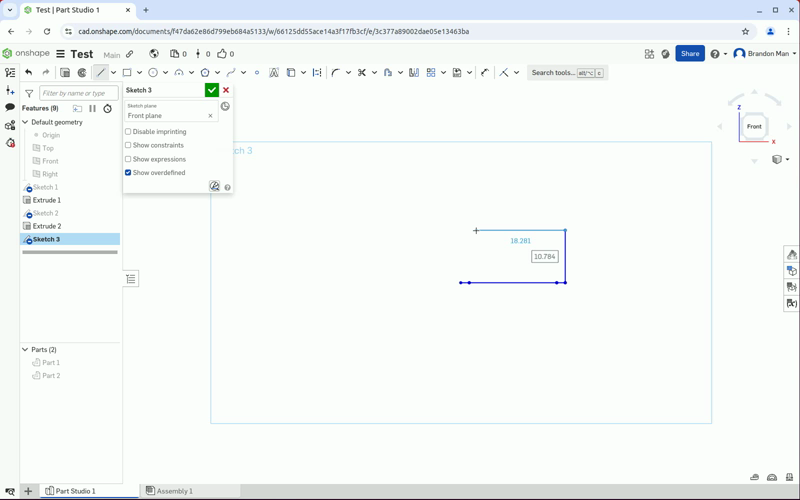
key_up(shift)
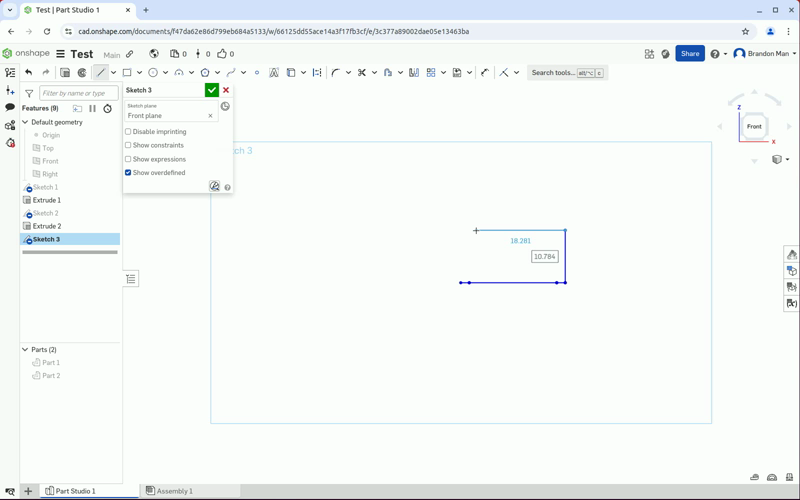
key_down(shift)
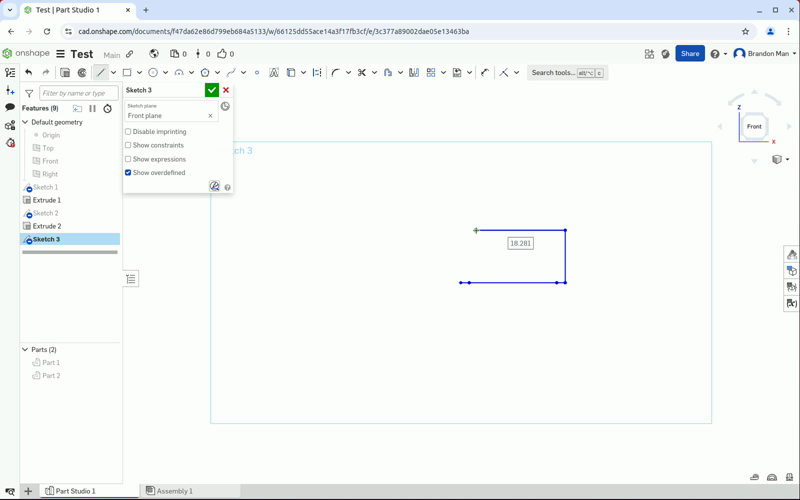
mouse_move(506, 230)
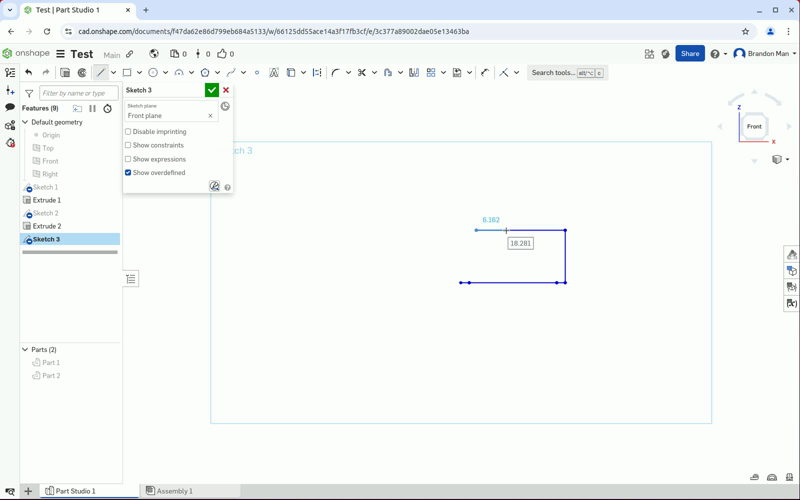
mouse_move(460, 230)
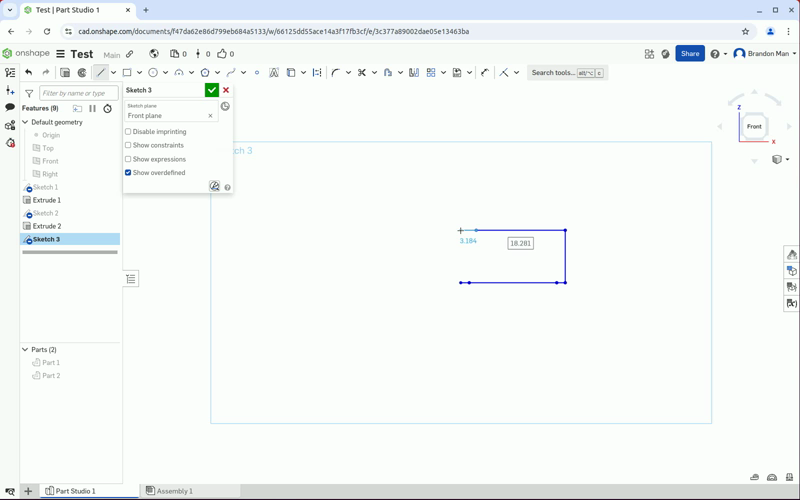
click(460, 230)
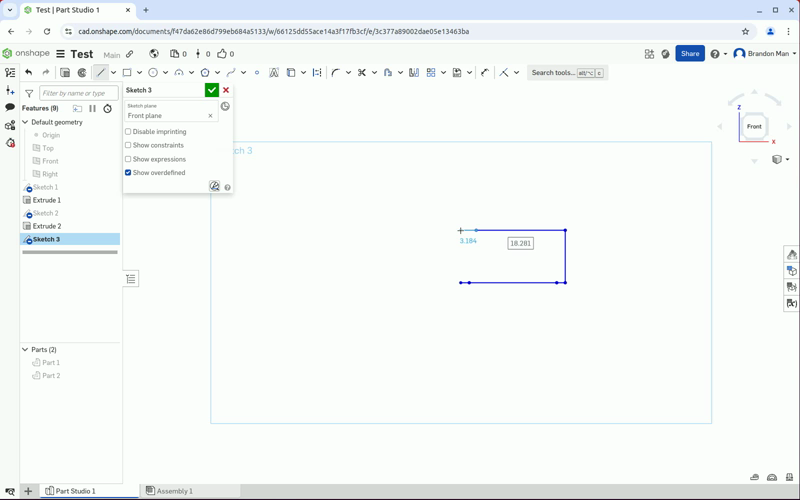
key_up(shift)
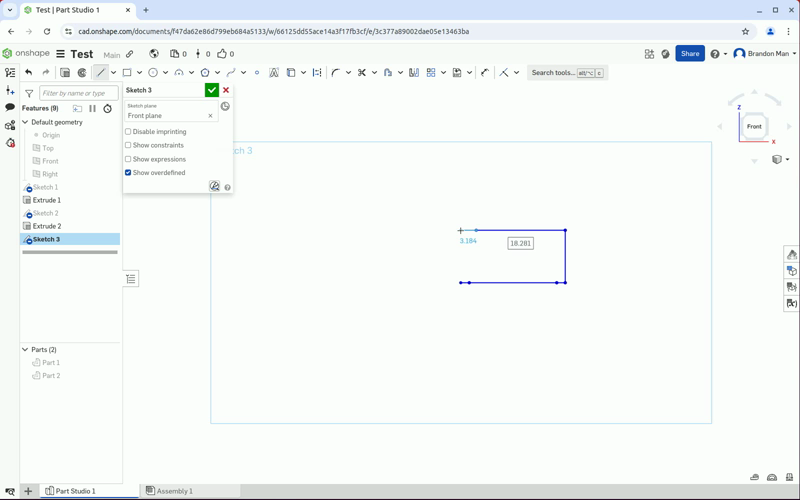
mouse_move(490, 230)
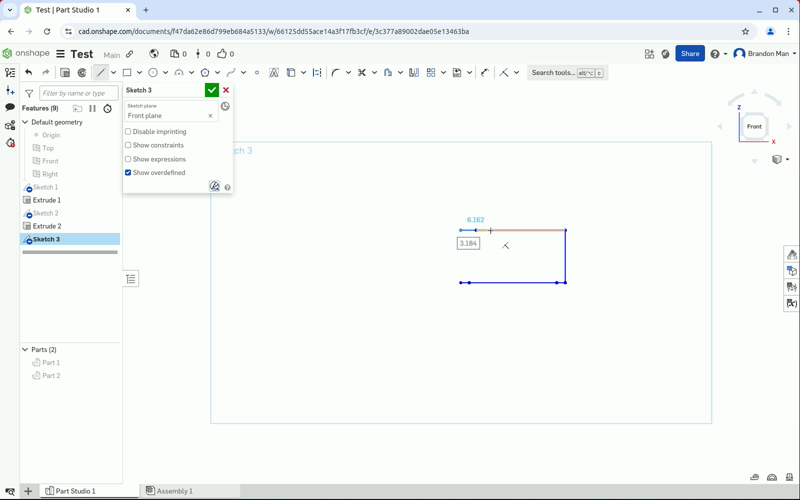
key_down(shift)
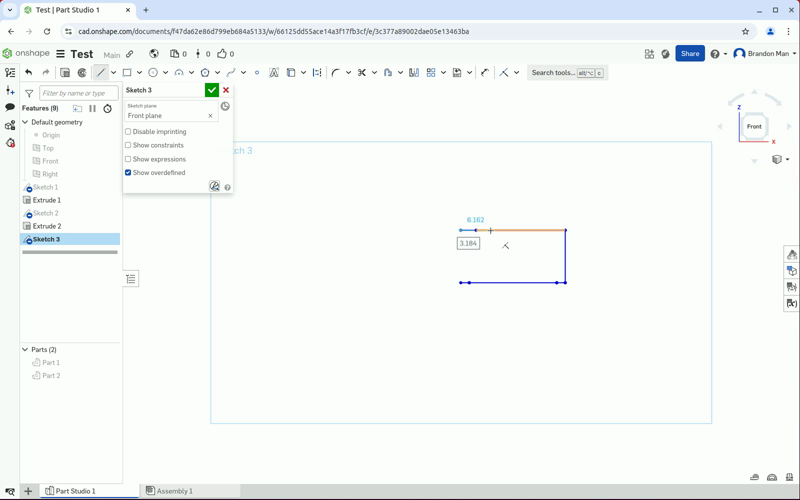
mouse_move(460, 282)
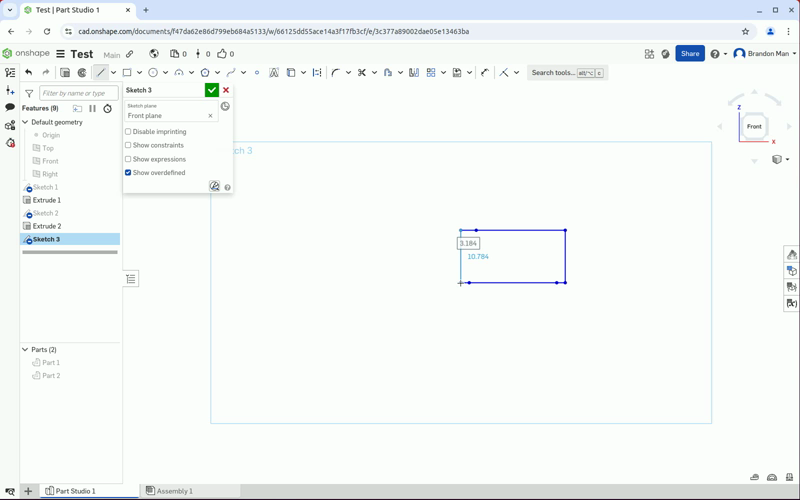
key_up(shift)
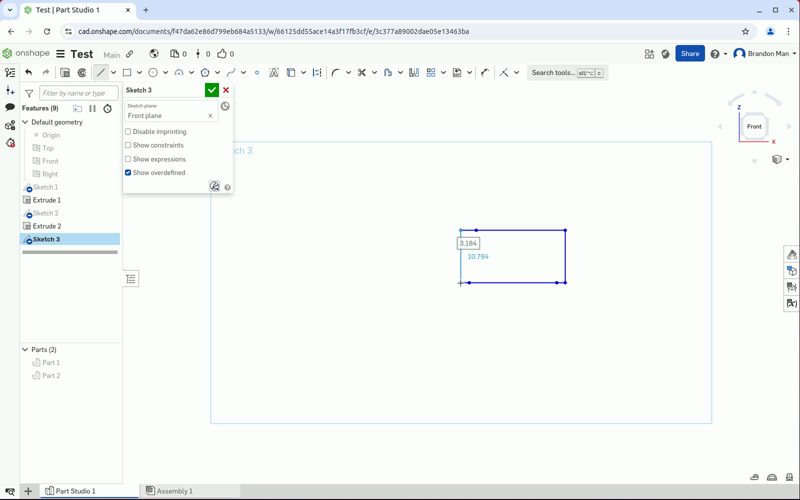
click(460, 282)
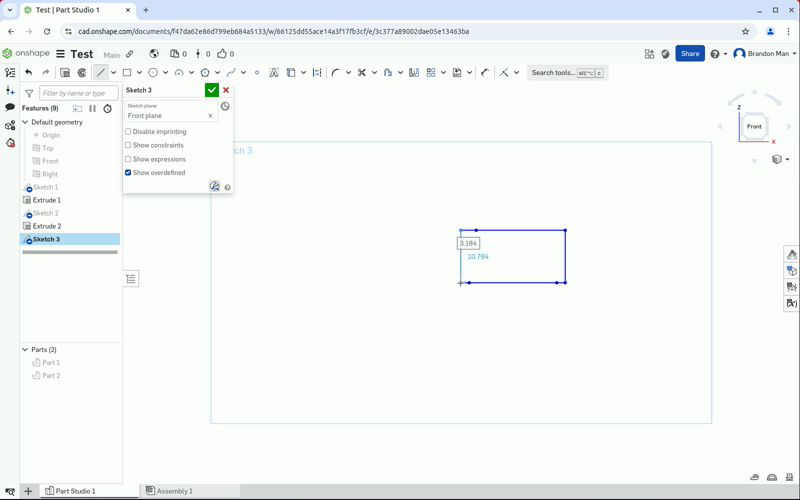
key(esc)
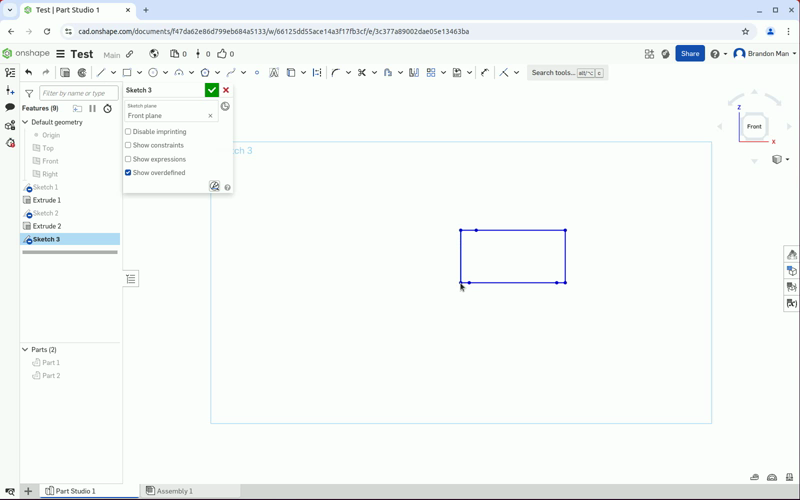
key(c)
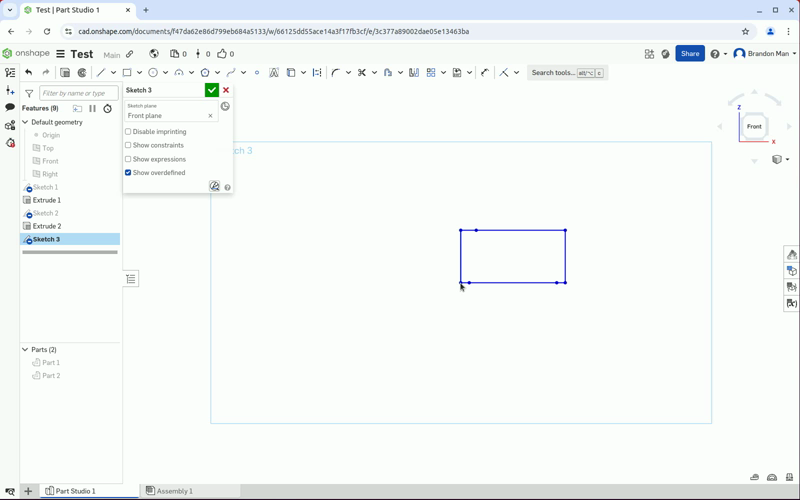
key_down(shift)
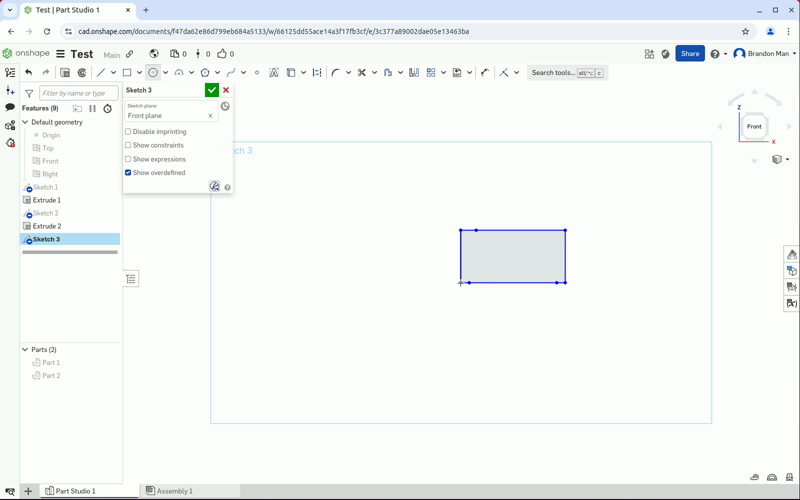
mouse_move(489, 267)
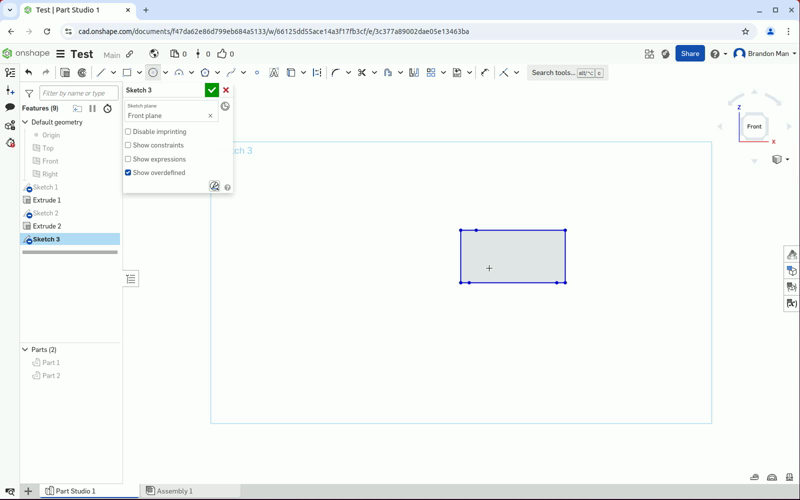
click(489, 267)
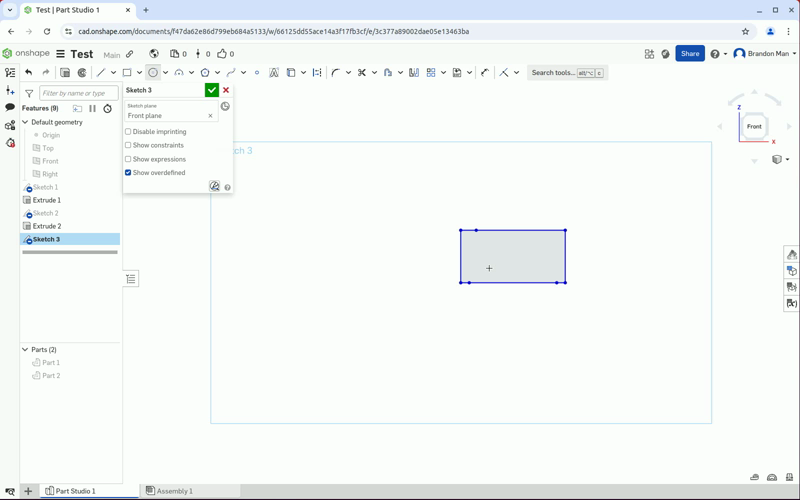
key_up(shift)
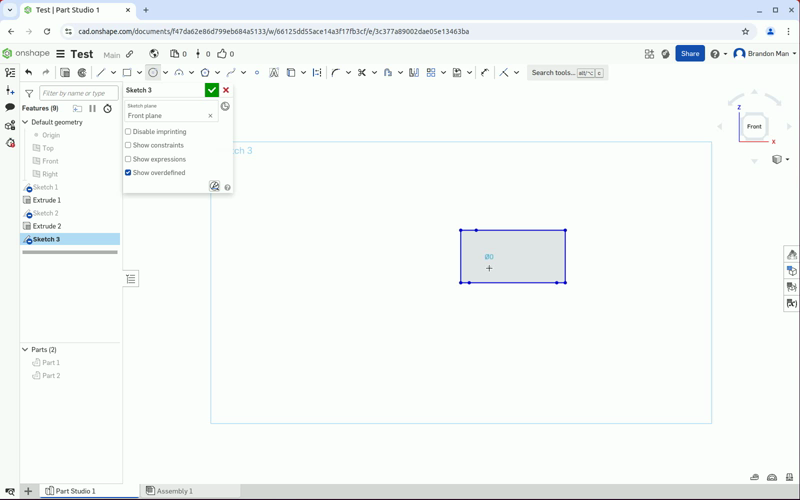
mouse_move(497, 267)
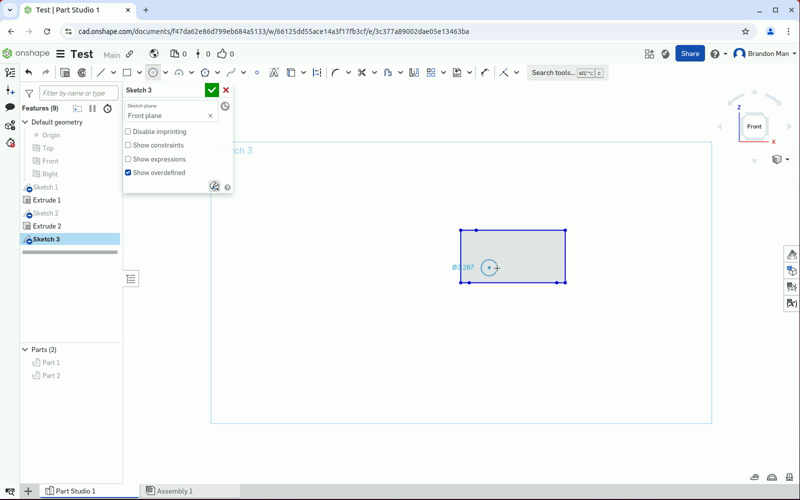
click(497, 267)
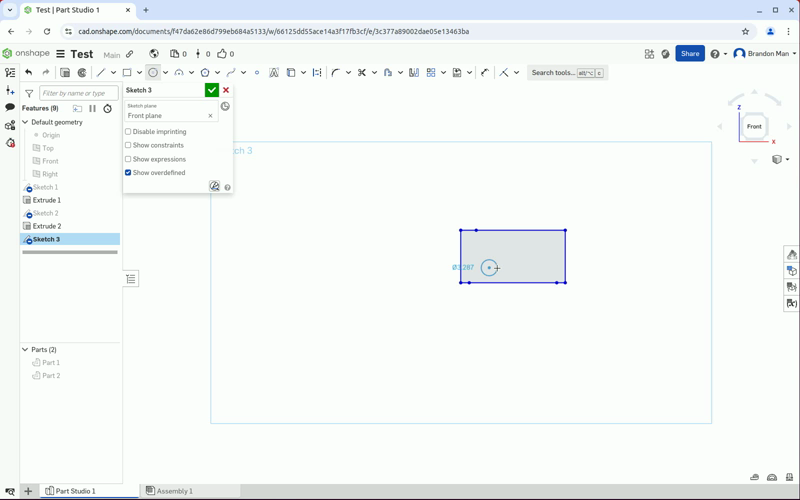
key(esc)
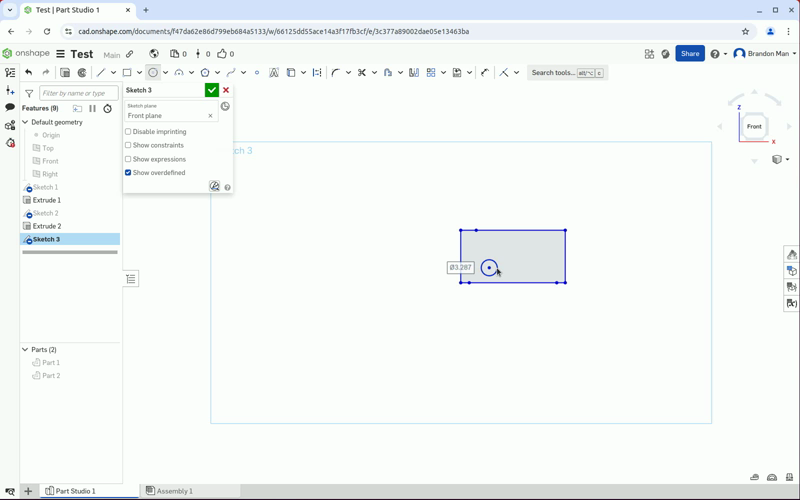
key(c)
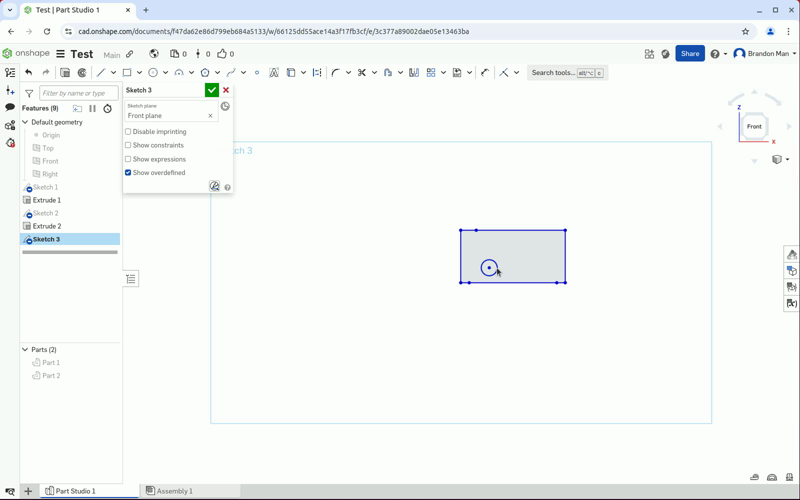
key_down(shift)
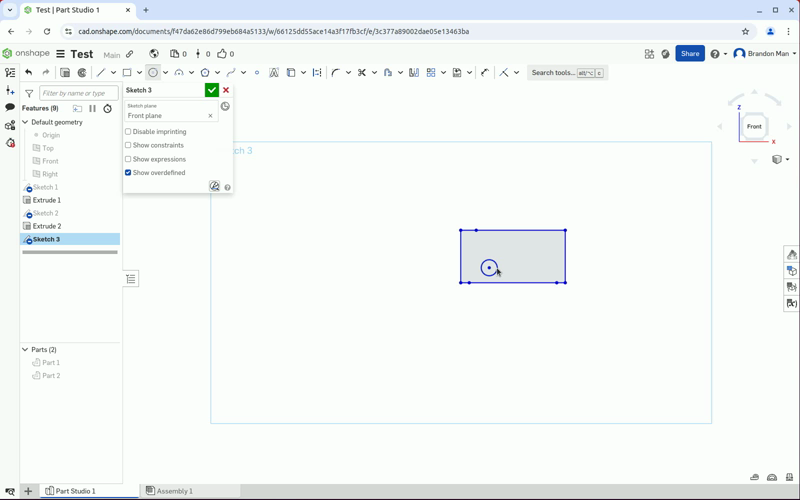
mouse_move(536, 267)
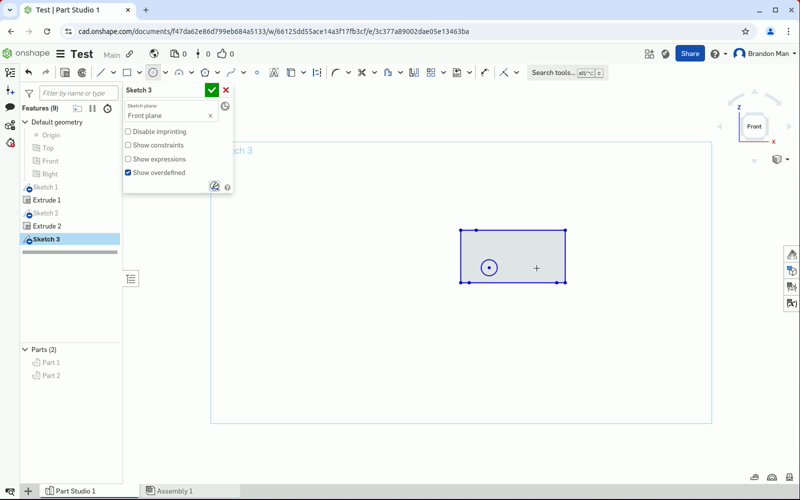
click(536, 267)
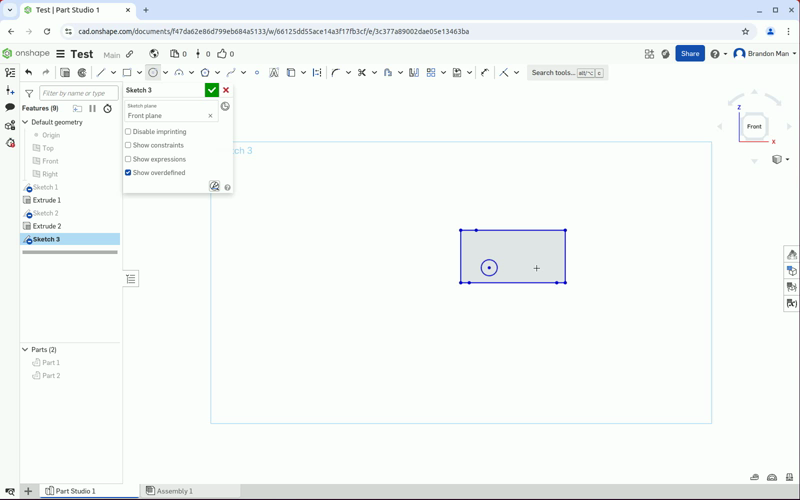
key_up(shift)
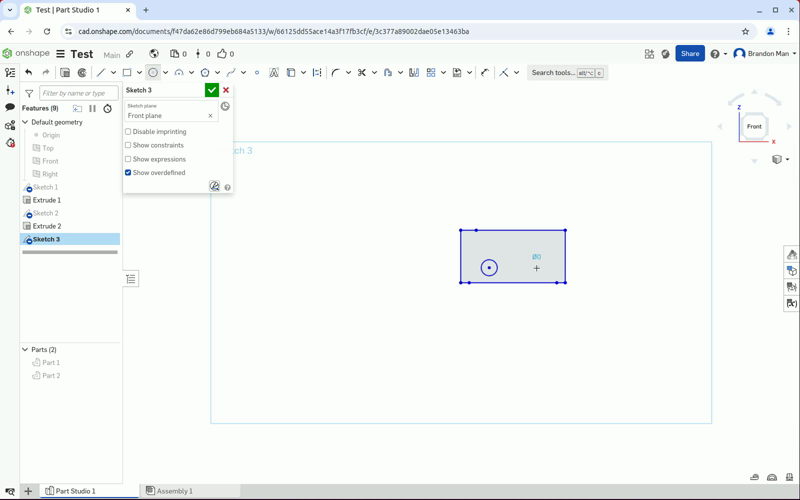
mouse_move(544, 267)
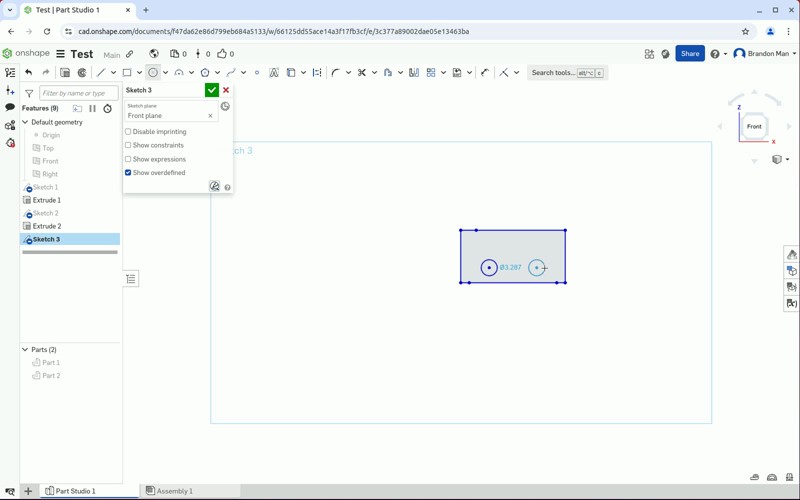
click(544, 267)
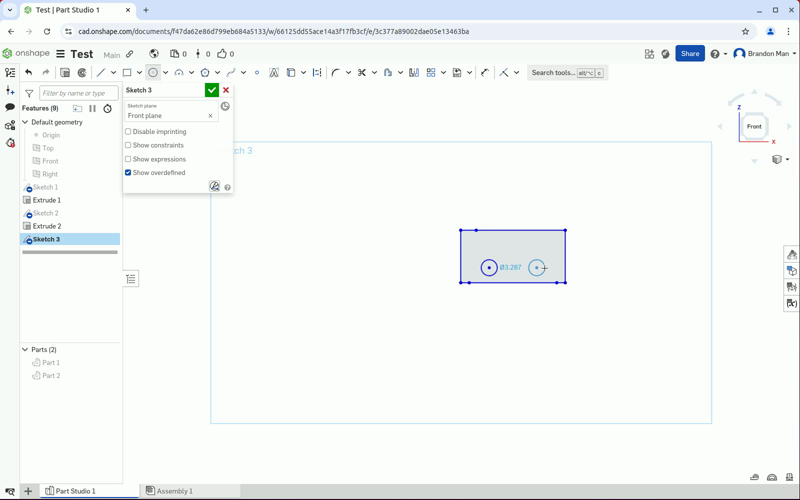
key(esc)
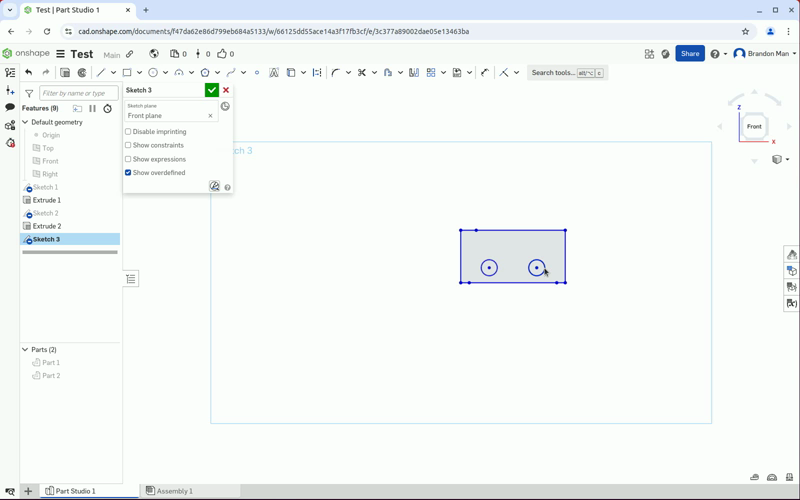
mouse_move(474, 251)
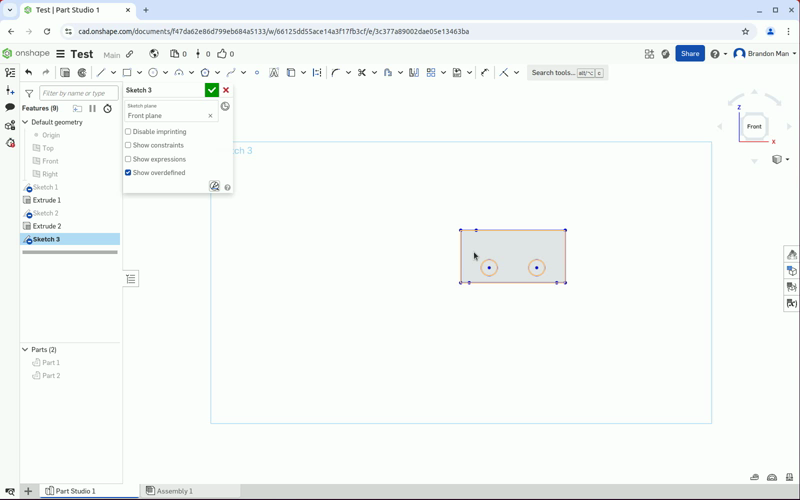
click(474, 251)
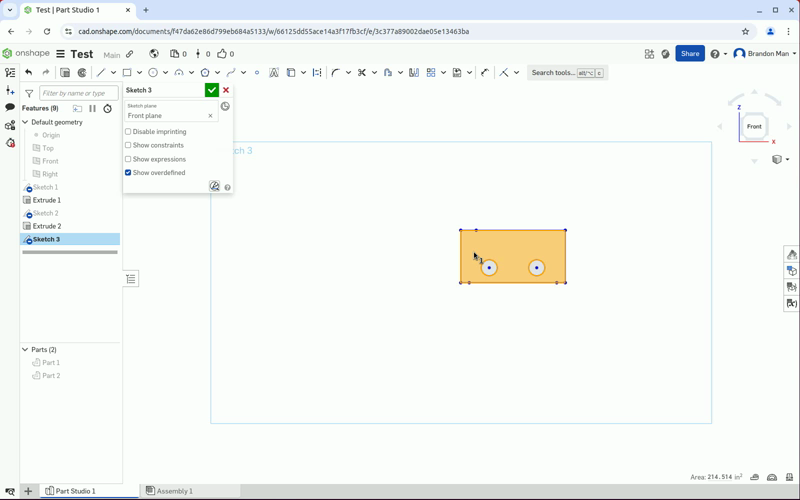
mouse_move(73, 352)
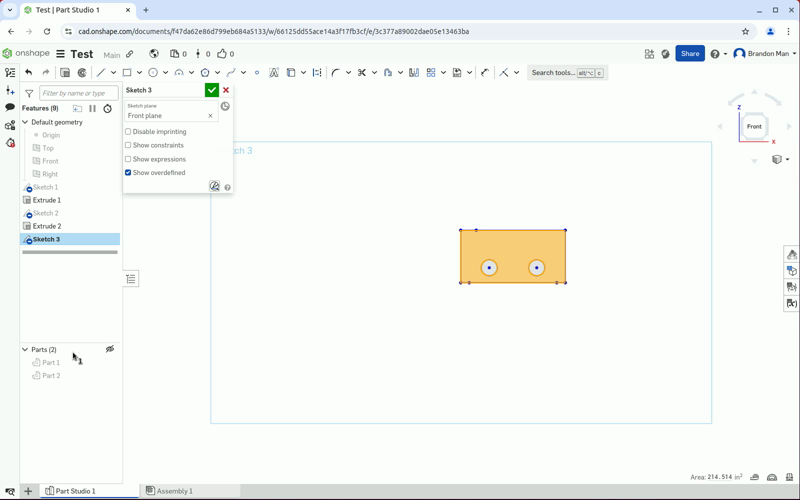
key(shift+y)
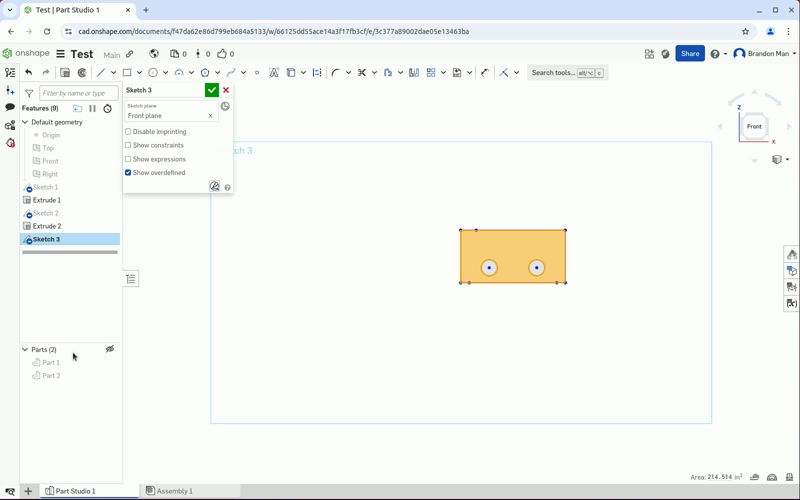
key(shift+e)
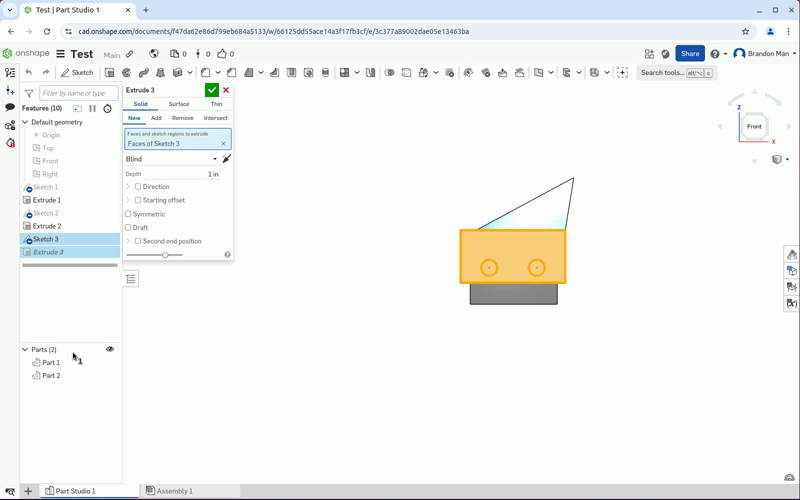
mouse_move(143, 106)
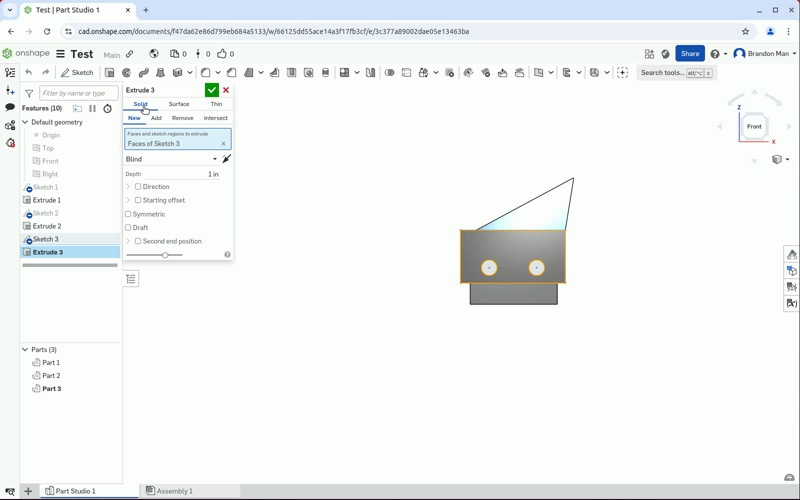
click(143, 106)
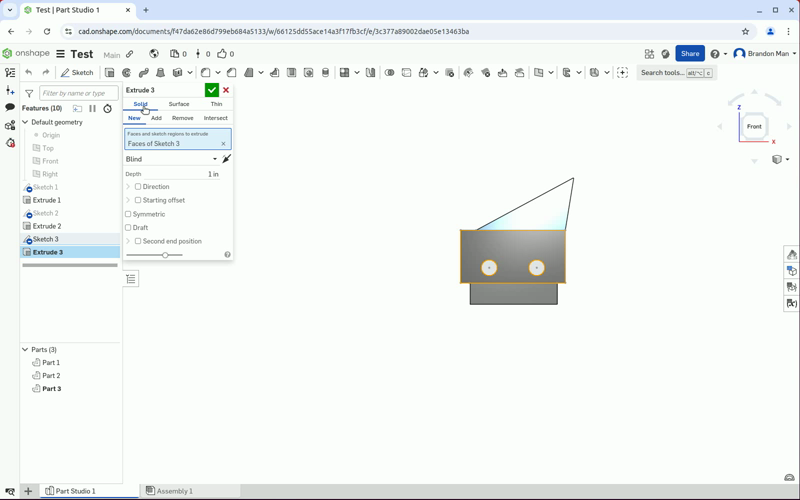
mouse_move(137, 120)
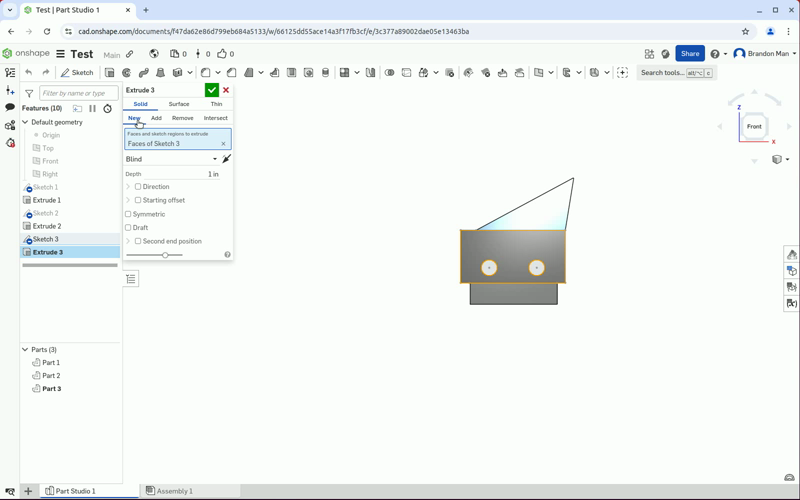
click(137, 120)
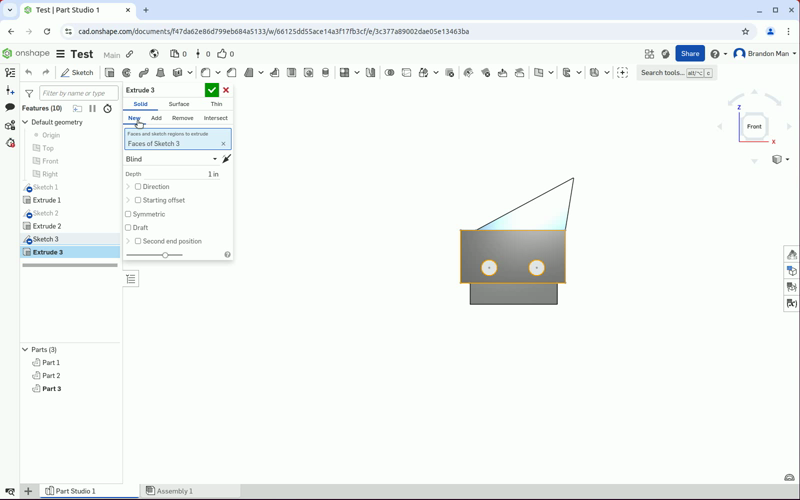
key(tab, 4)
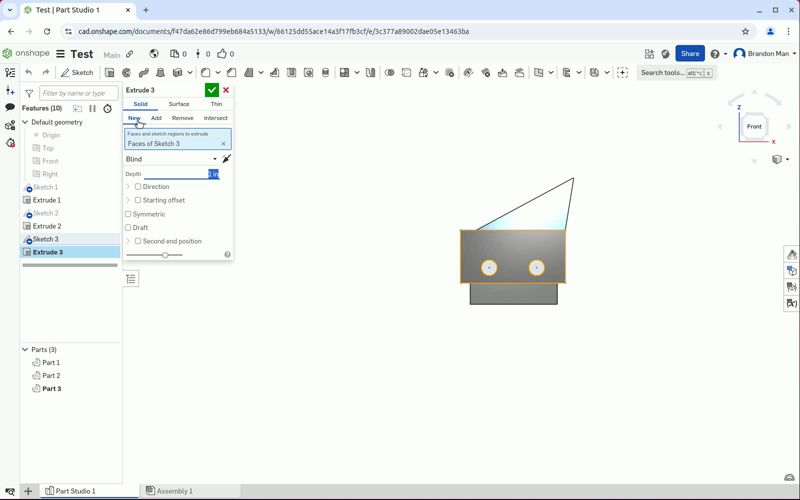
text(6.981)
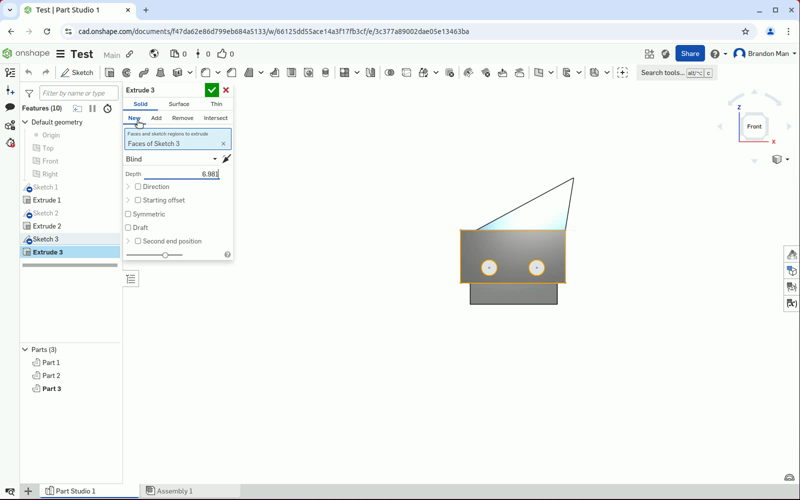
key(enter)
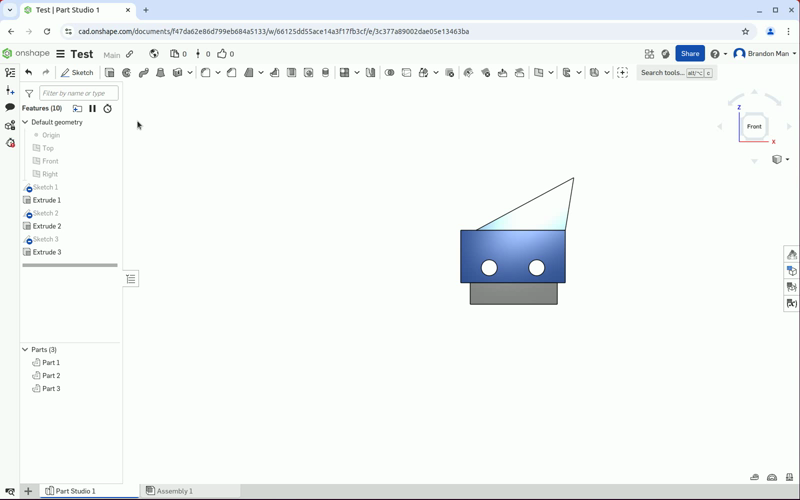
key(shift+h)
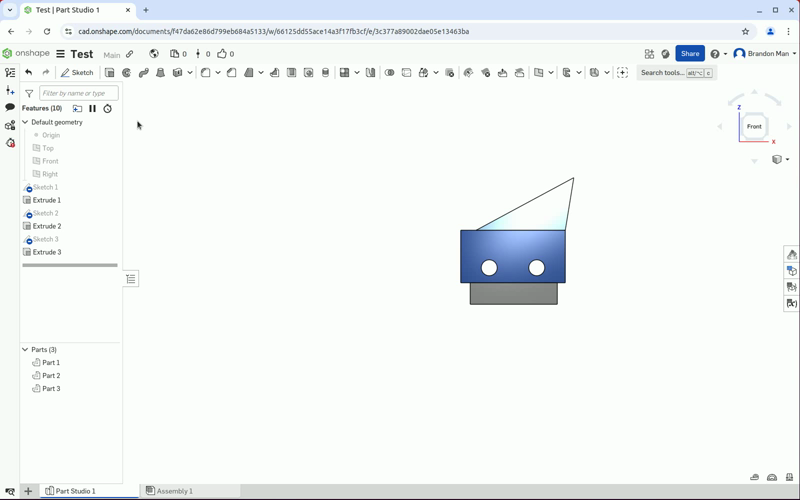
key(shift+h)
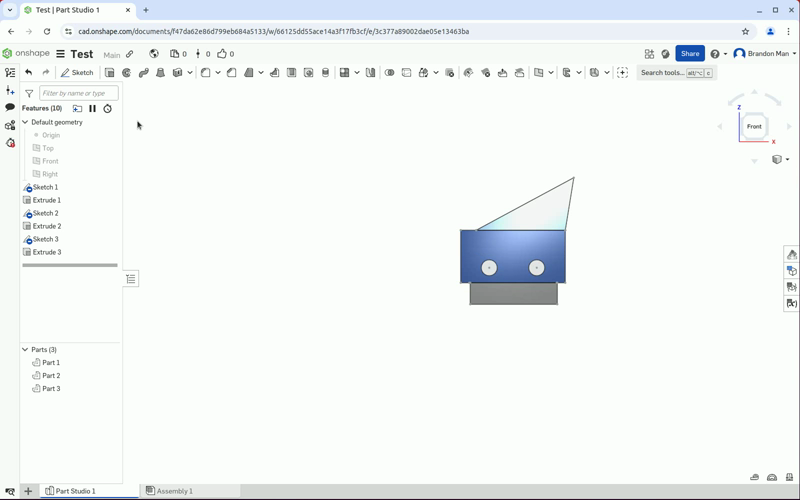
key(shift+7)
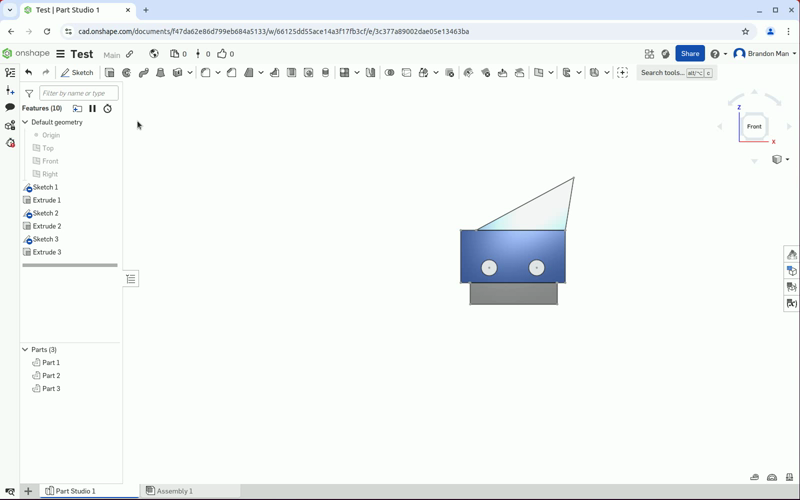
key(left, 2)
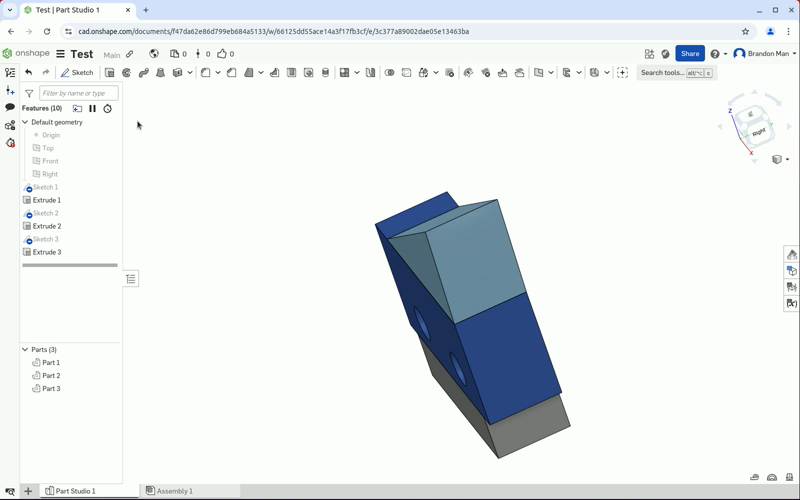
key(down, 2)
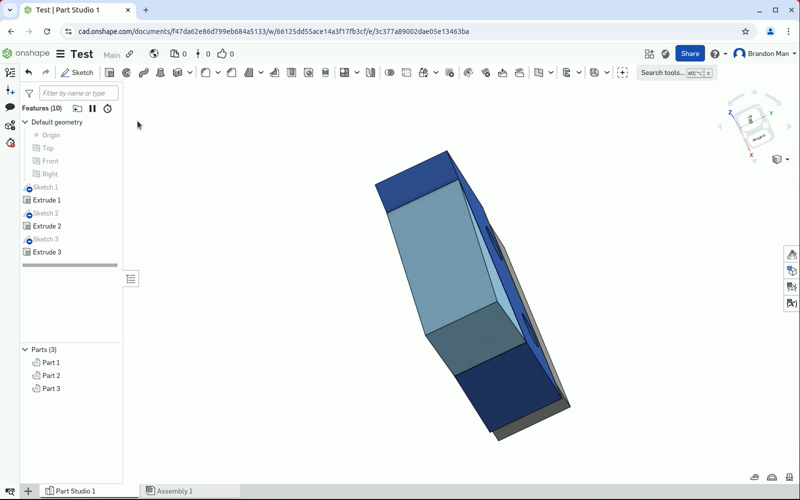
key(up, 2)
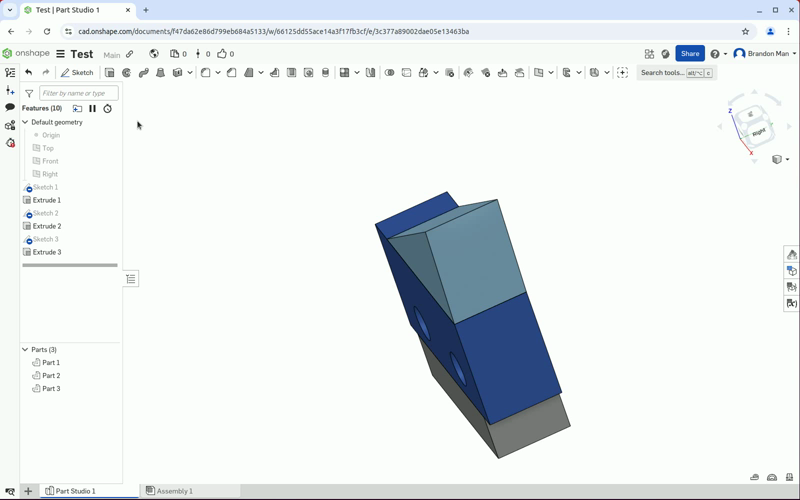
key(right, 2)
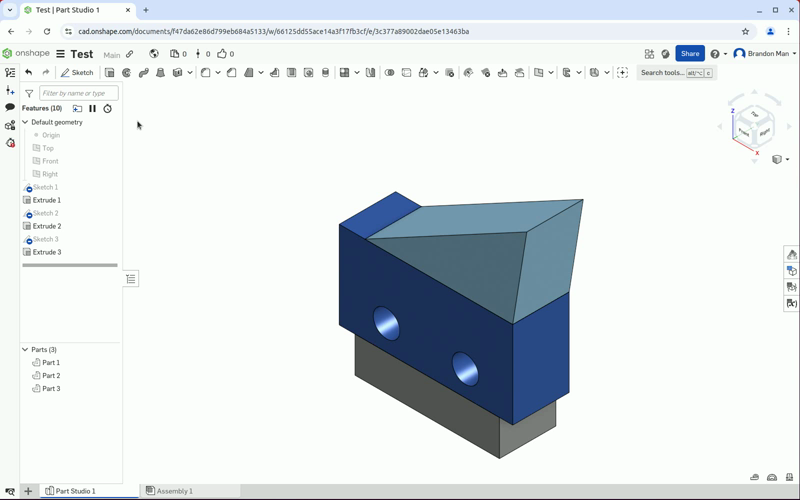
mouse_move(73, 189)
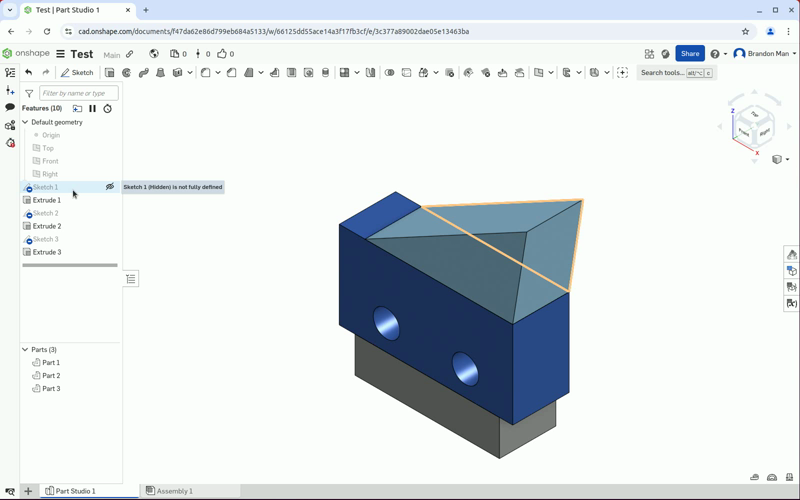
click(73, 189)